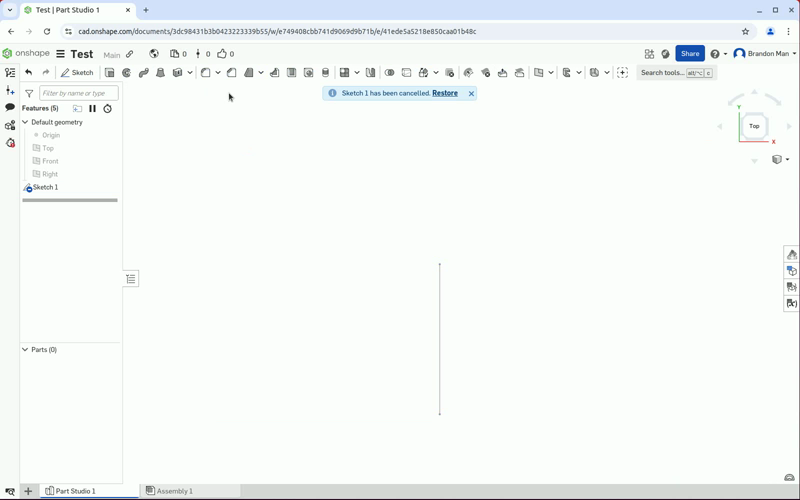
key(shift+h)
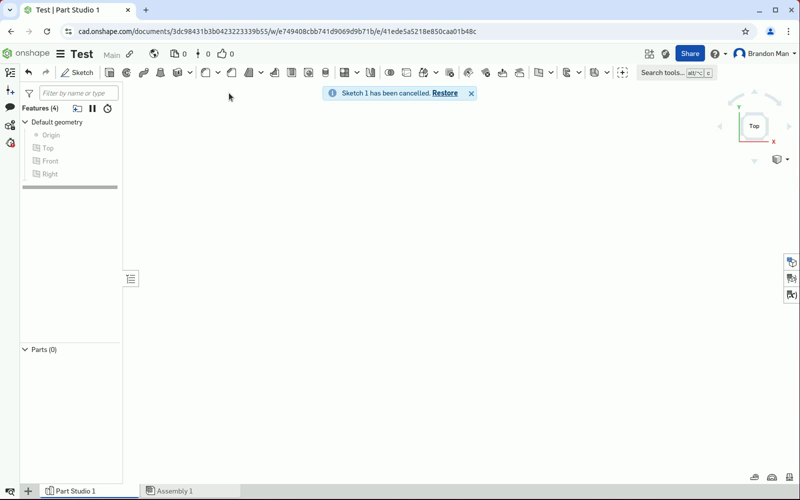
mouse_move(73, 352)
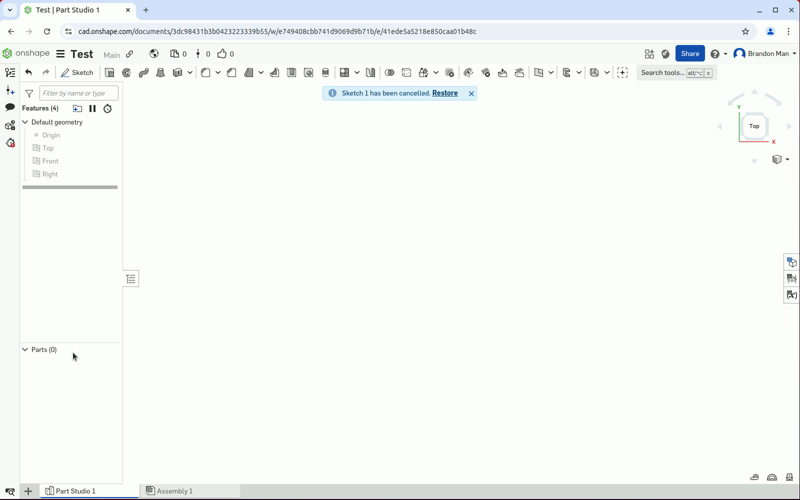
key(y)
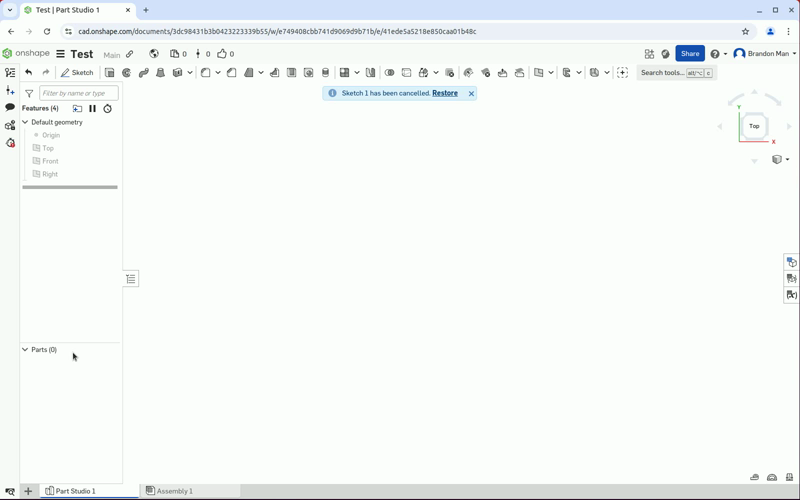
key(shift+p)
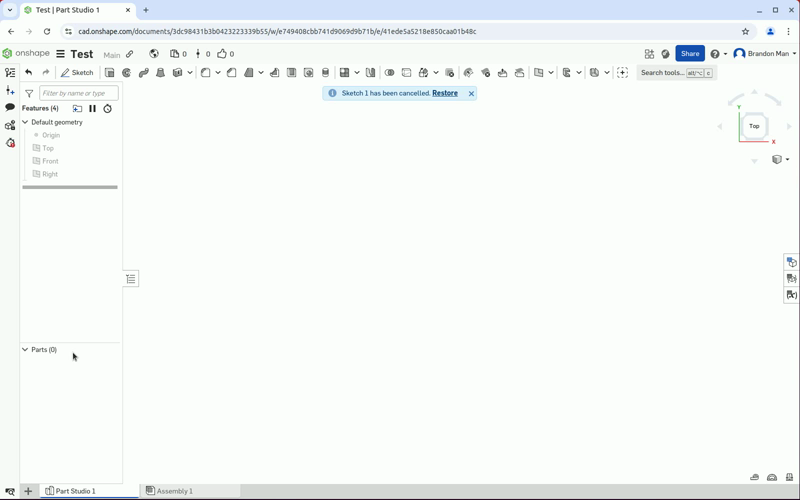
key(space)
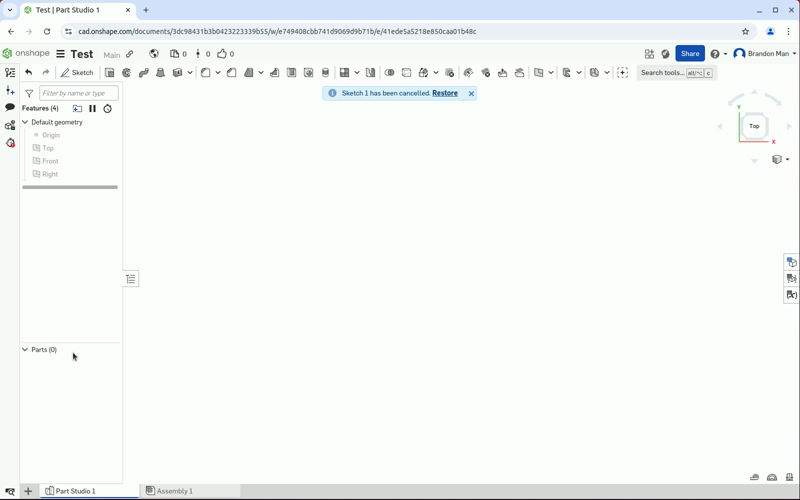
key_down(shift)
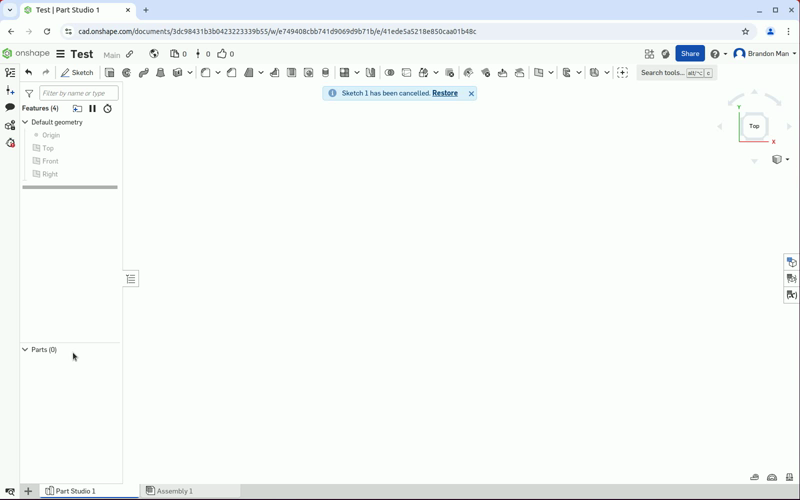
key(up)
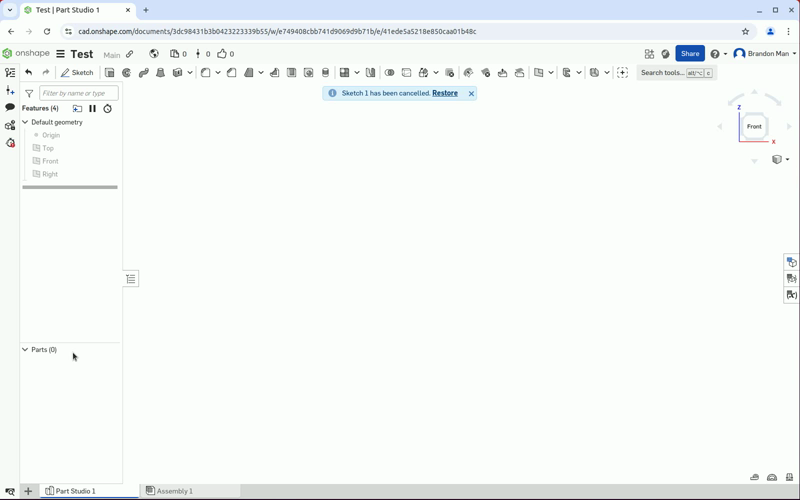
key_up(shift)
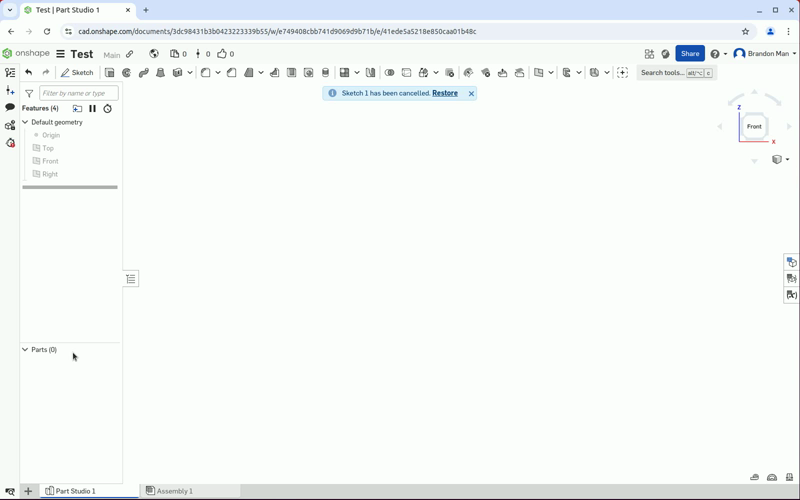
mouse_move(73, 352)
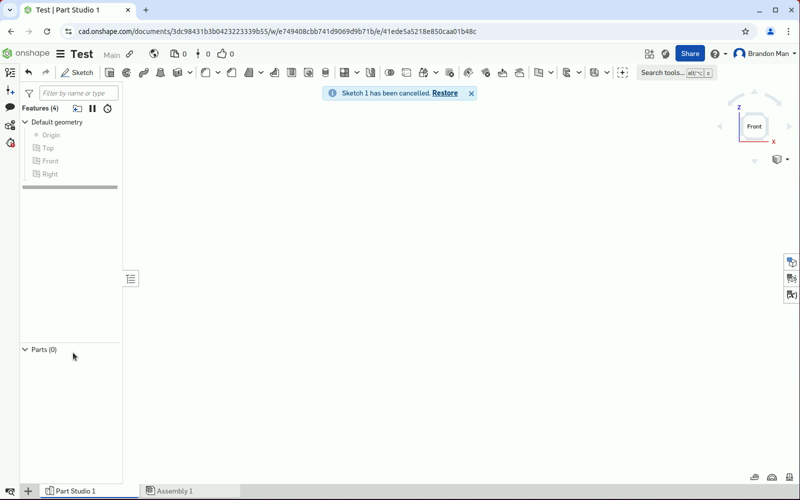
key(shift+y)
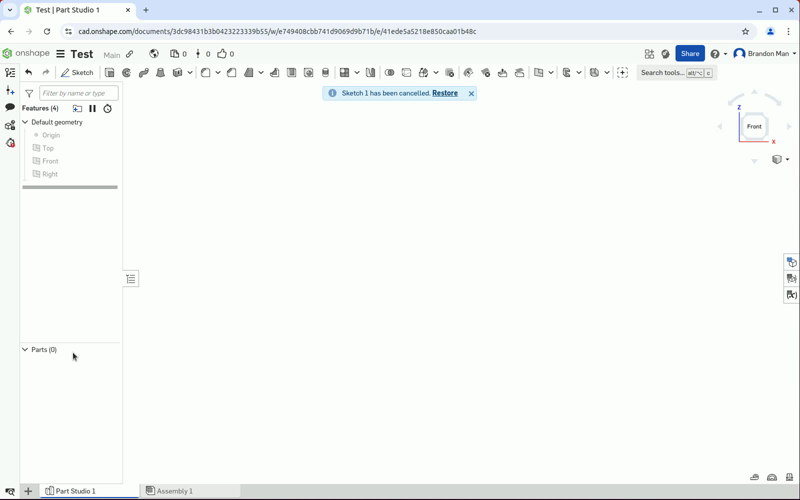
key(shift+s)
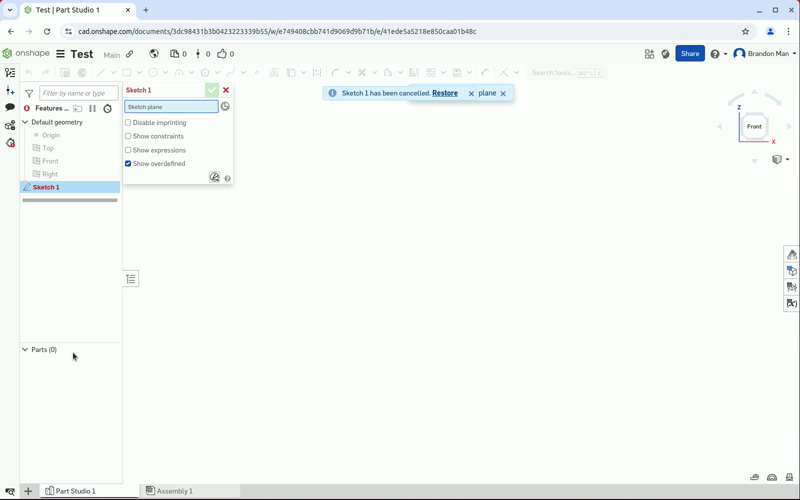
mouse_move(73, 163)
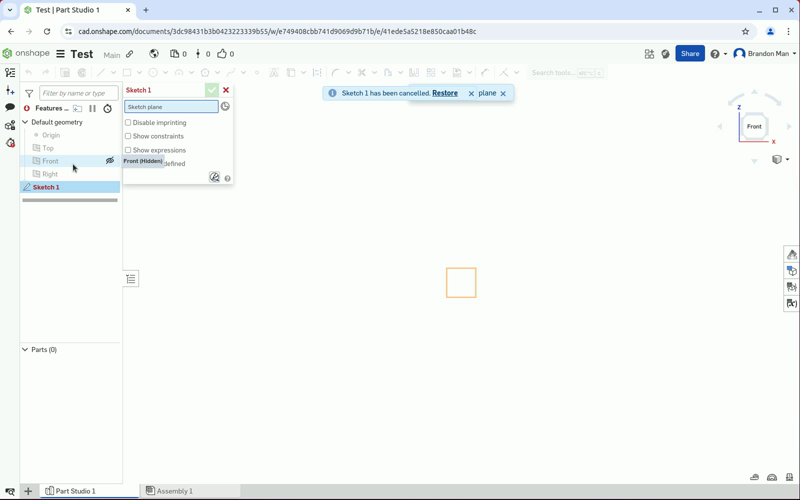
click(73, 163)
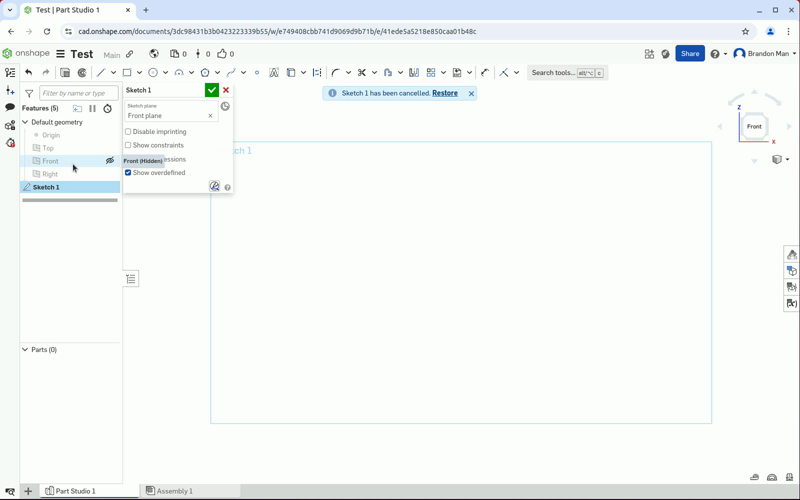
mouse_move(73, 352)
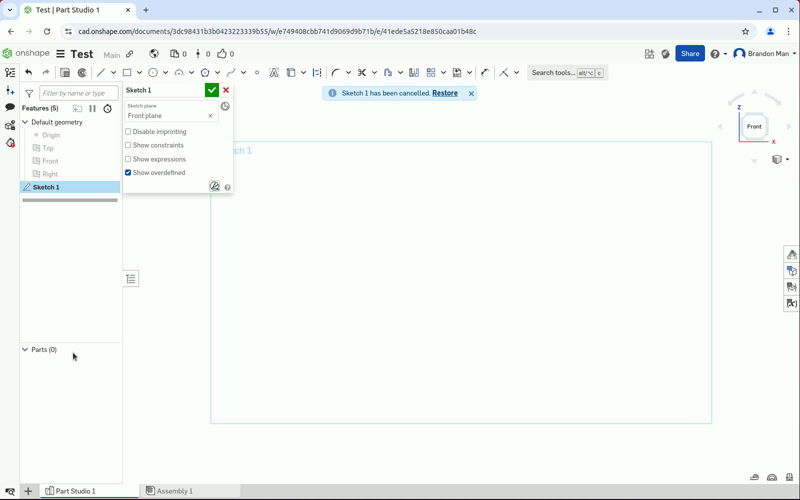
key(y)
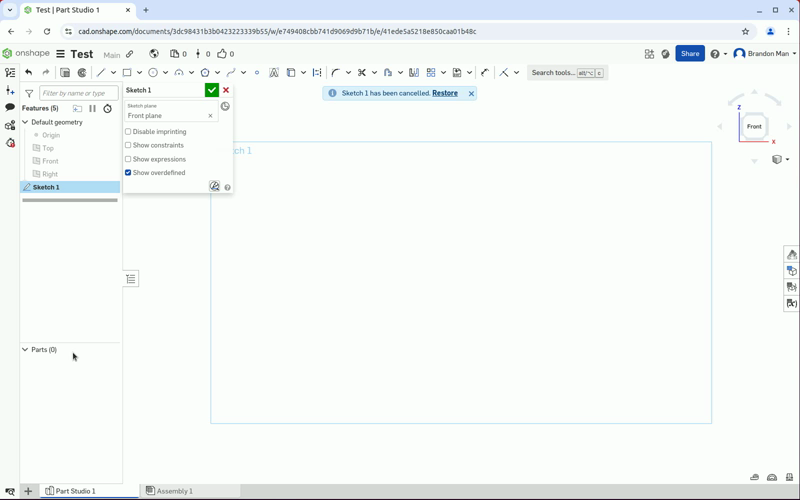
key(c)
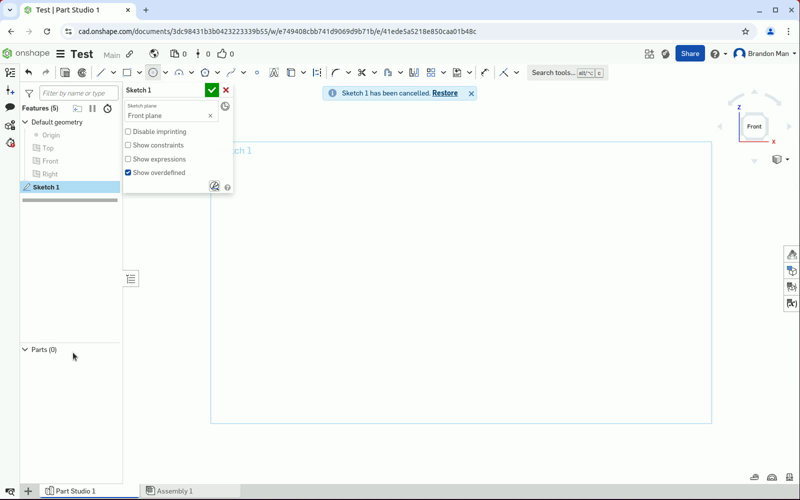
key_down(shift)
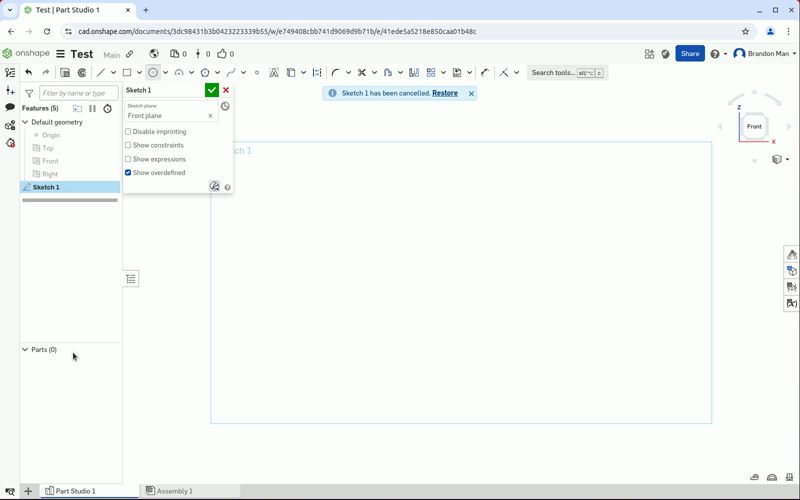
mouse_move(460, 282)
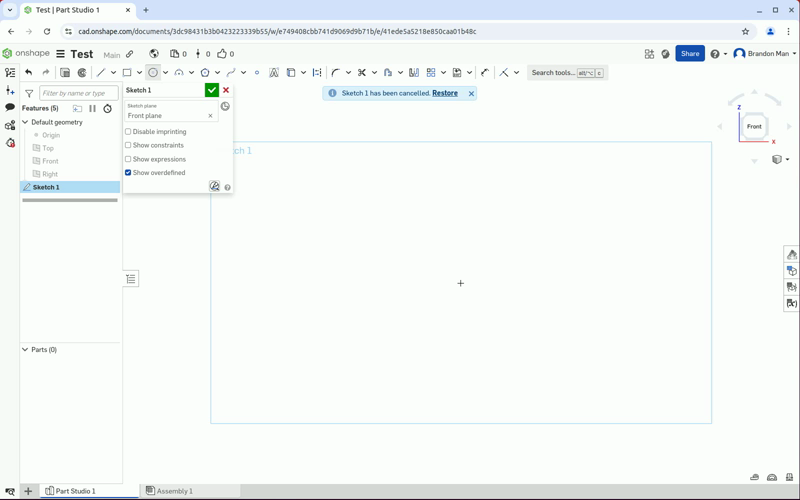
click(460, 282)
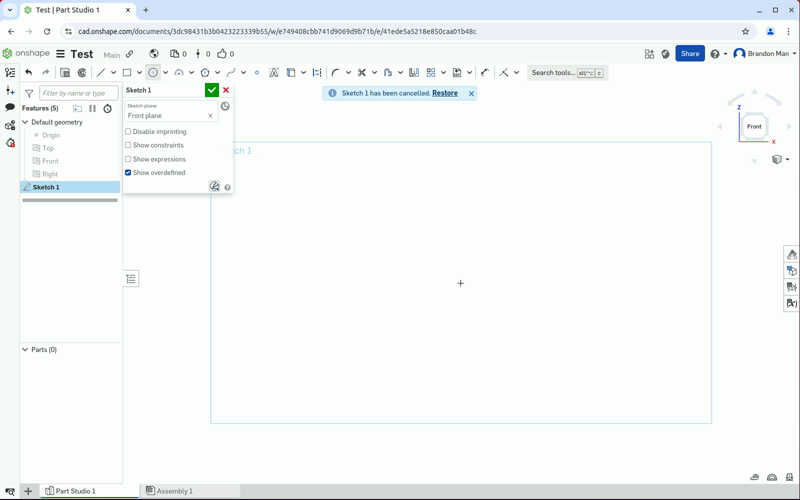
key_up(shift)
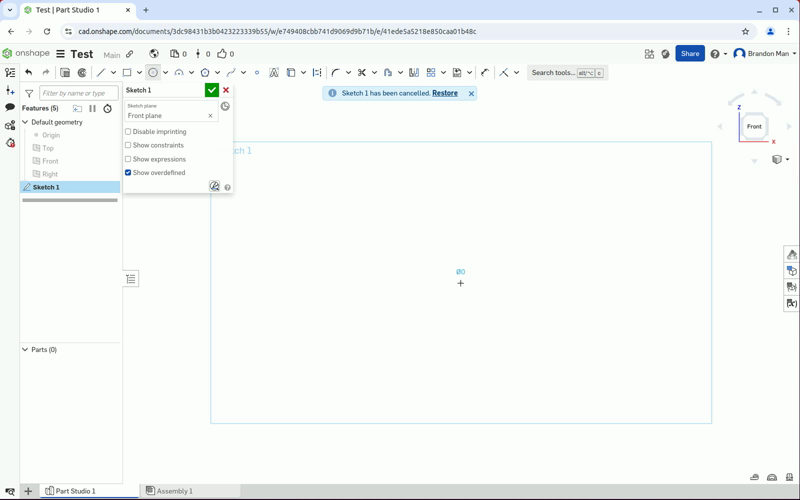
mouse_move(505, 282)
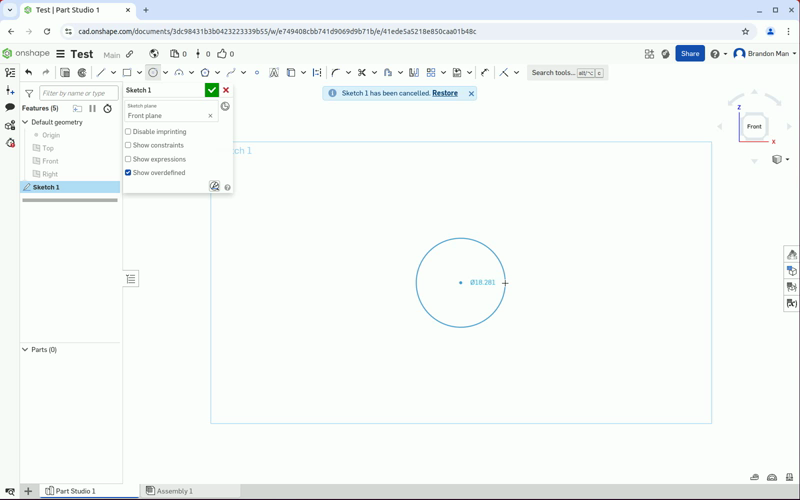
click(505, 282)
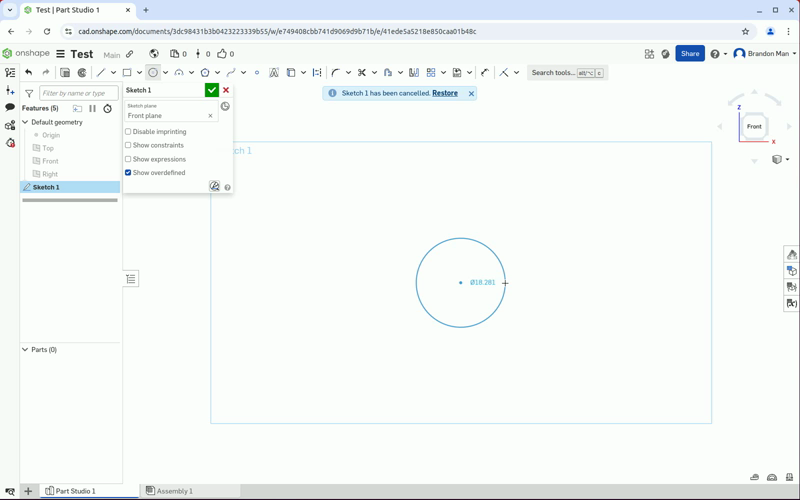
key(esc)
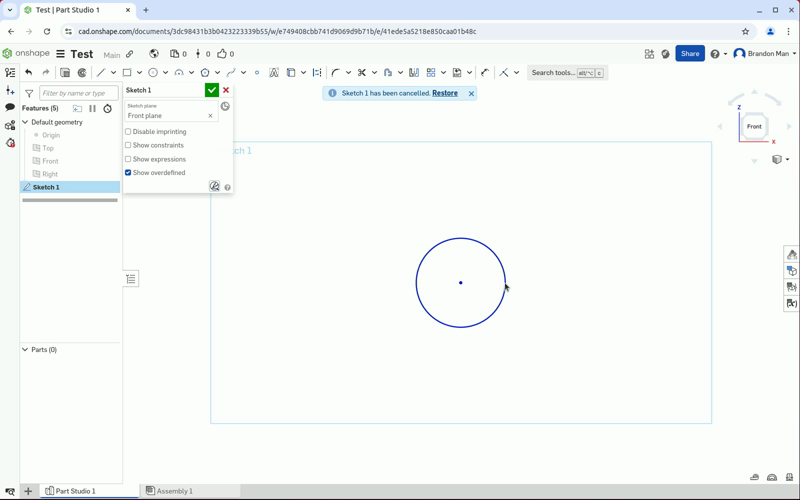
key(c)
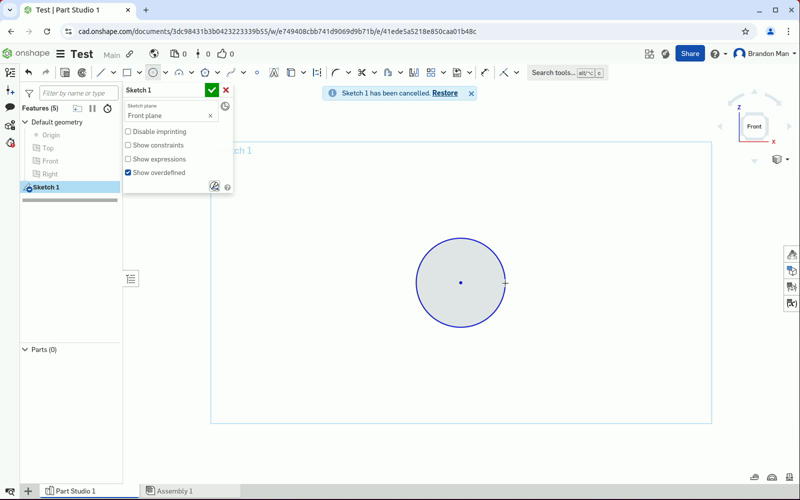
key_down(shift)
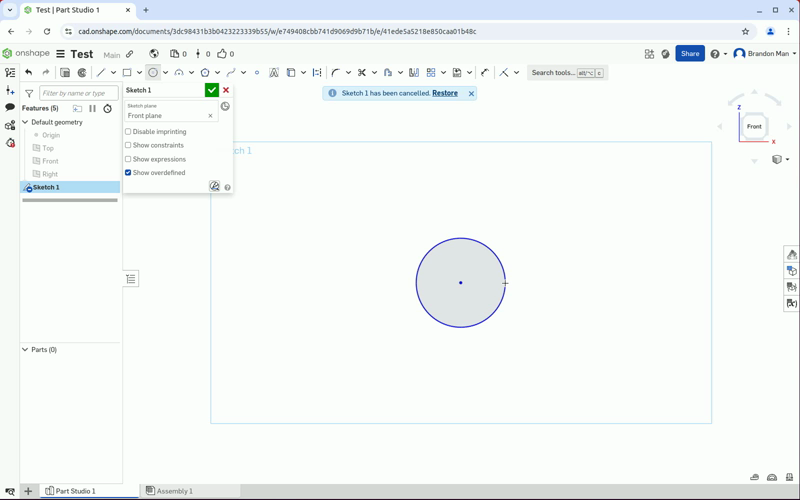
mouse_move(460, 282)
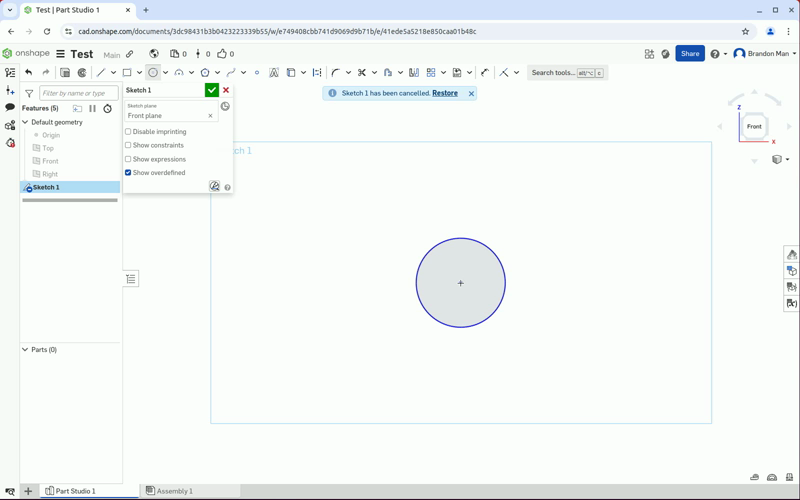
click(460, 282)
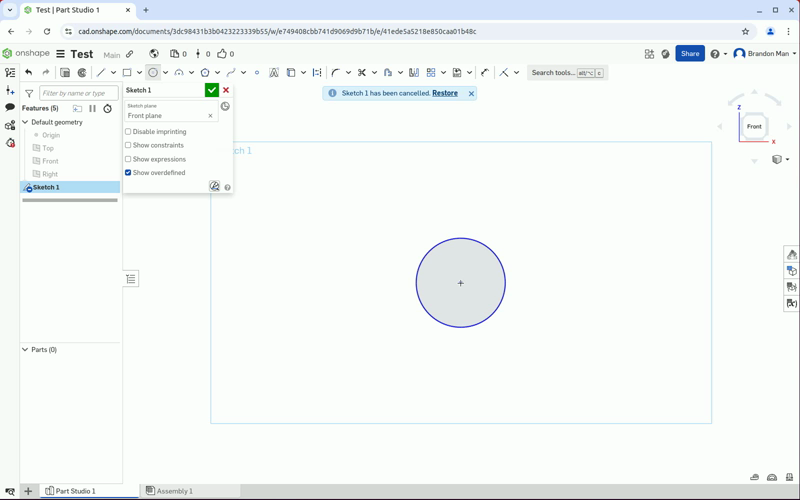
key_up(shift)
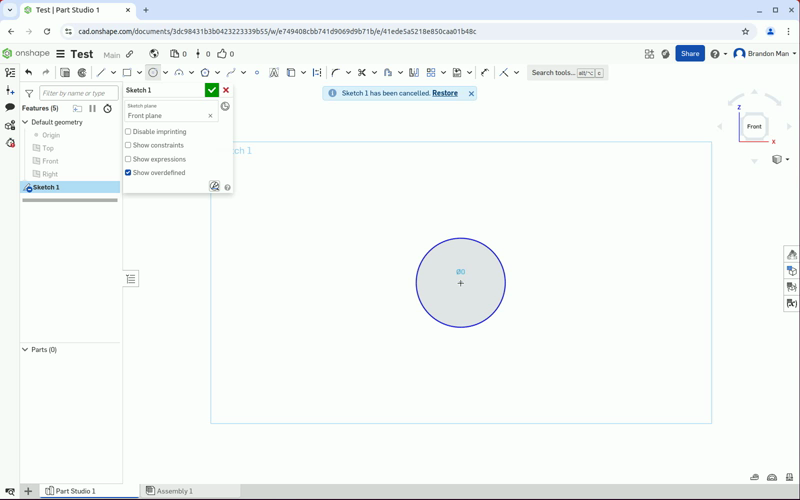
mouse_move(478, 282)
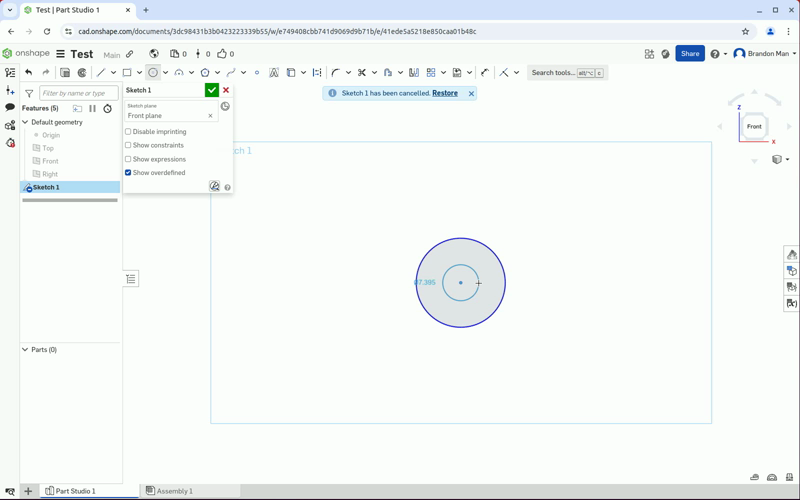
click(478, 282)
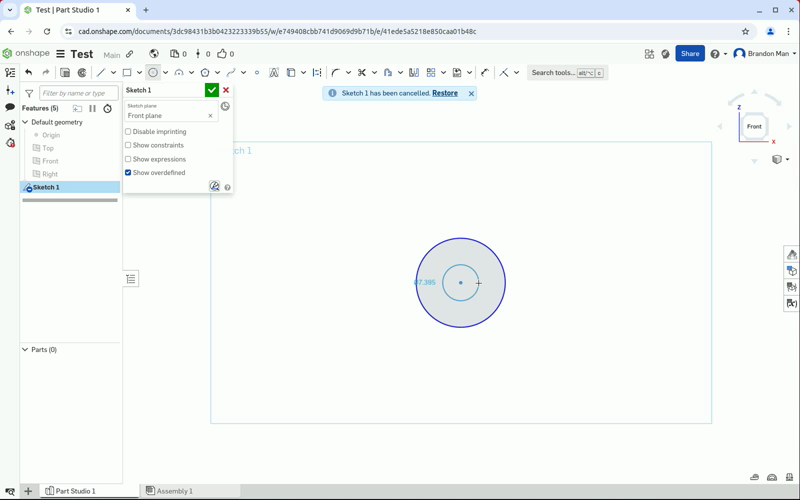
key(esc)
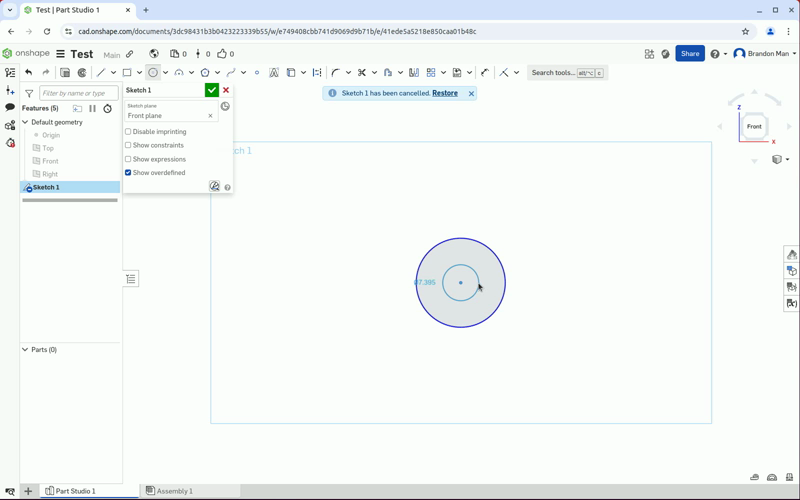
mouse_move(429, 290)
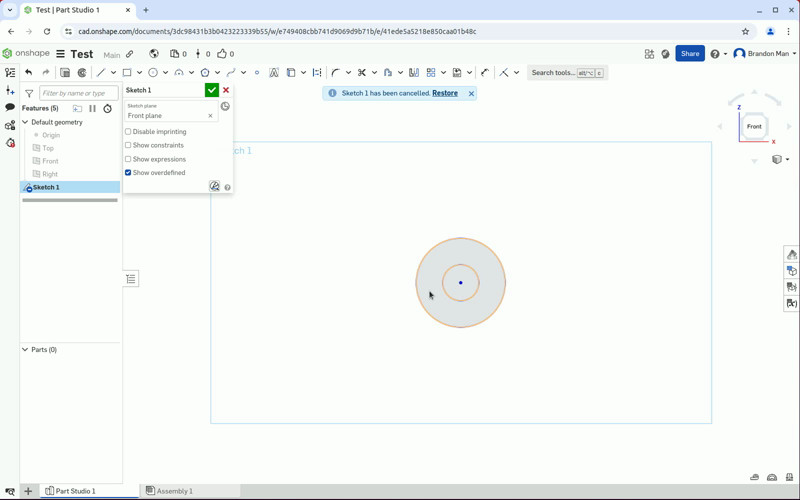
click(429, 290)
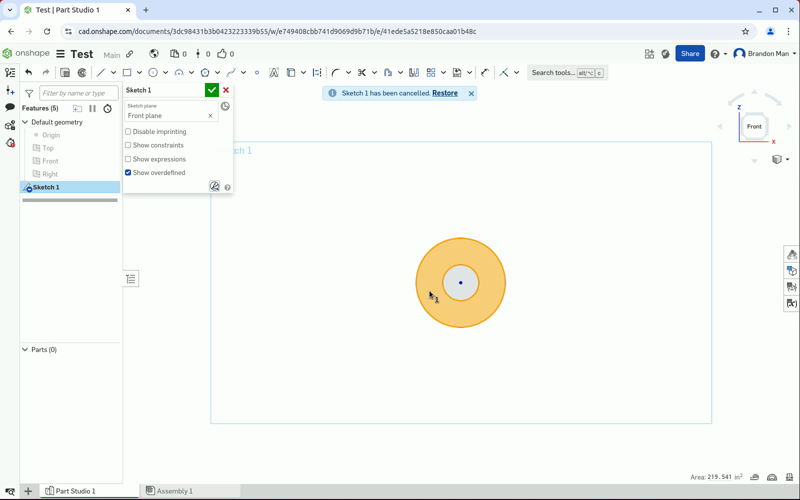
mouse_move(73, 352)
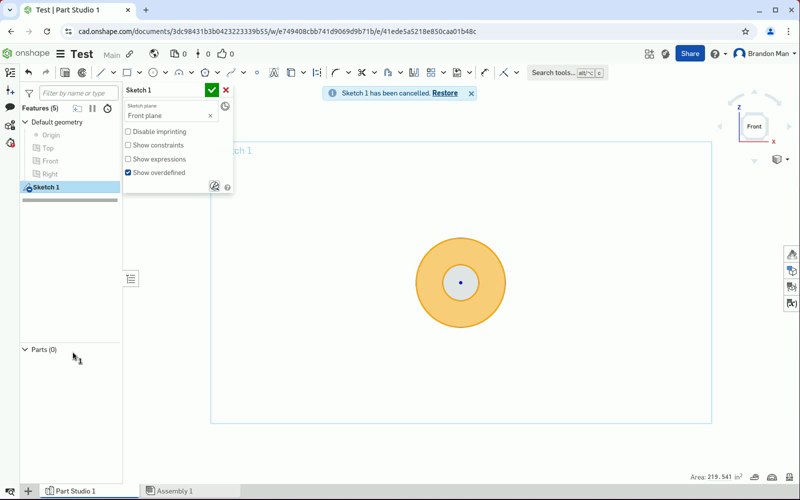
key(shift+y)
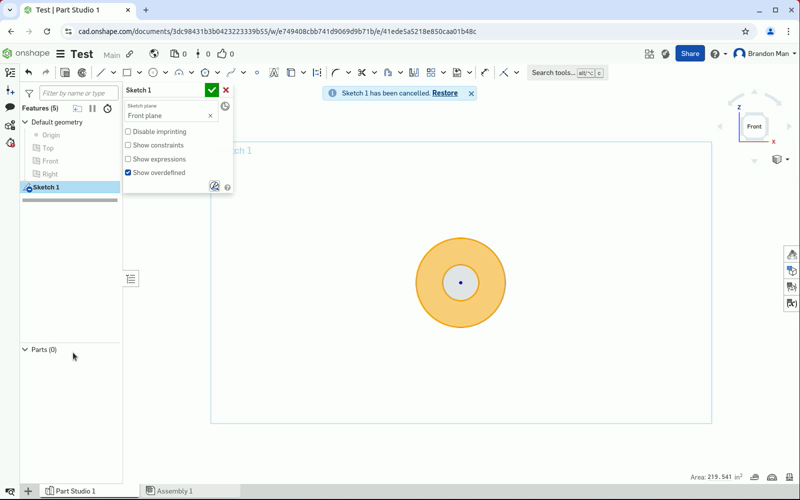
key(shift+e)
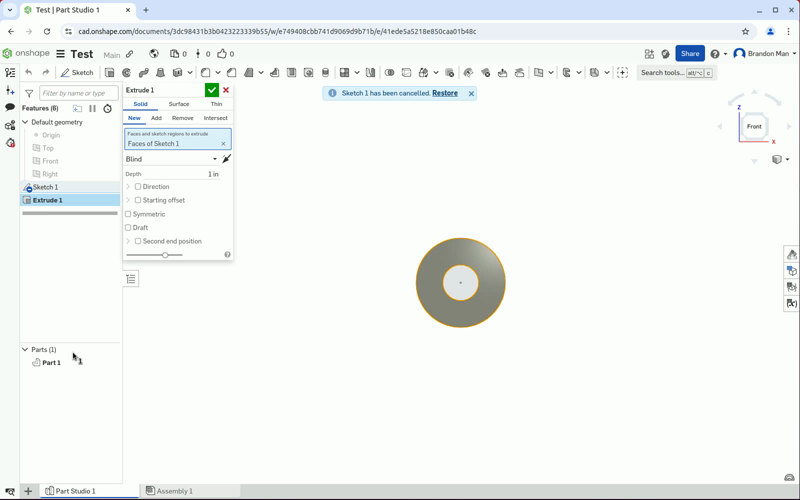
mouse_move(143, 106)
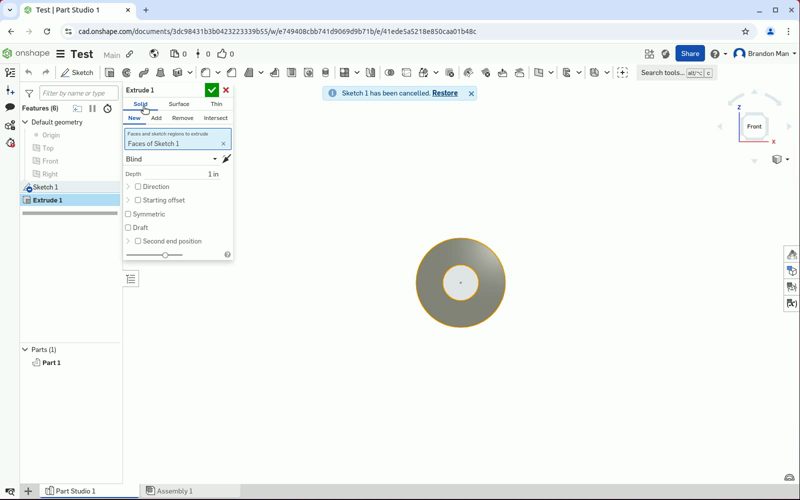
click(143, 106)
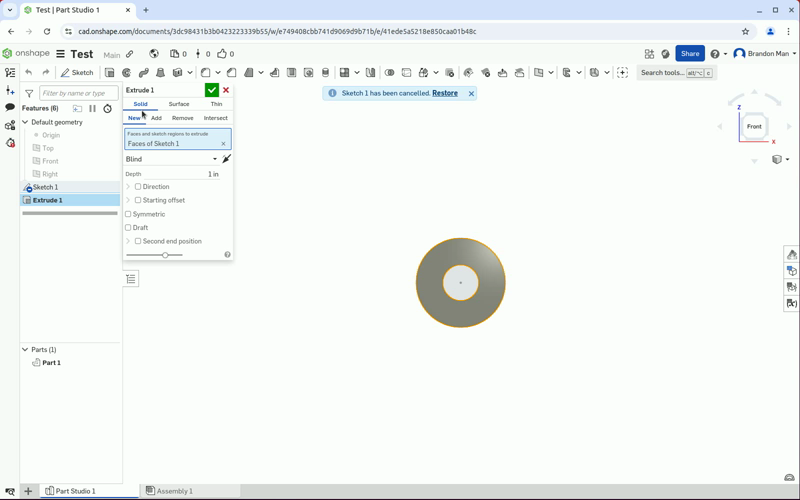
mouse_move(137, 120)
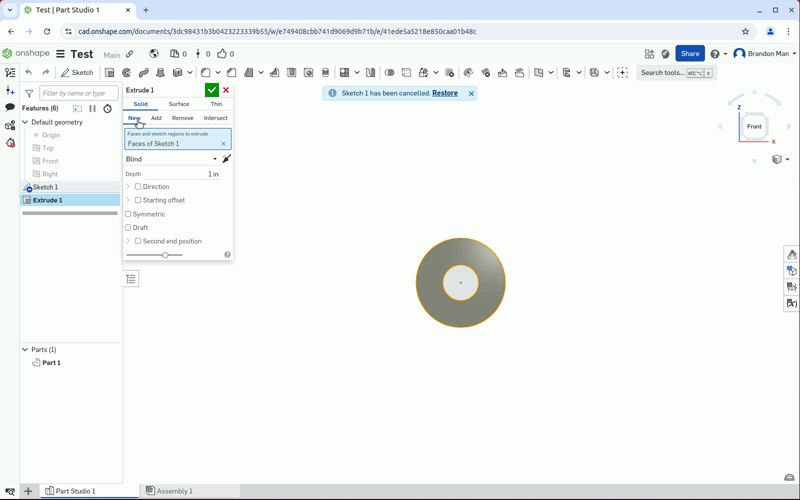
click(137, 120)
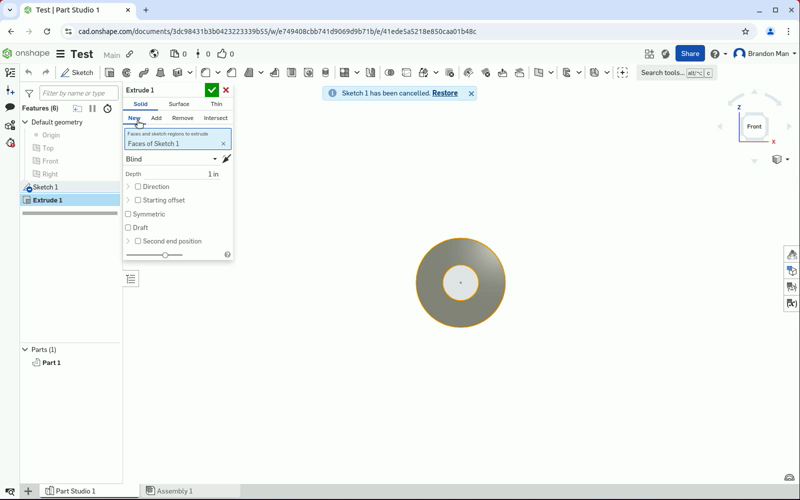
key(tab, 4)
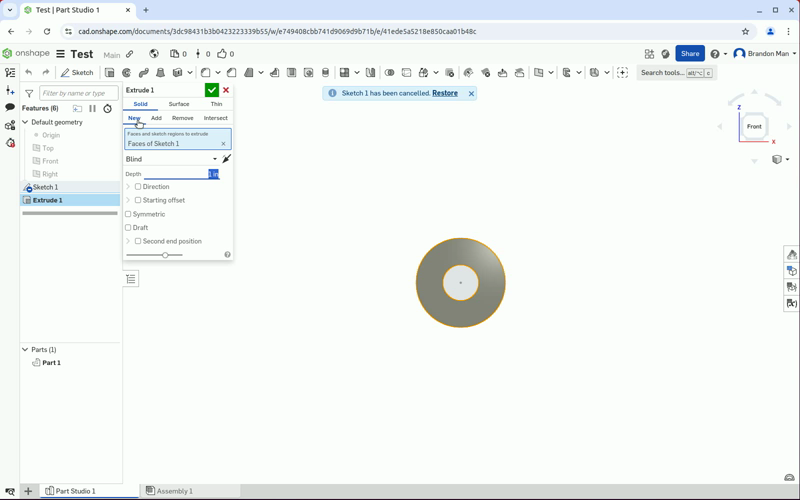
text(3.611)
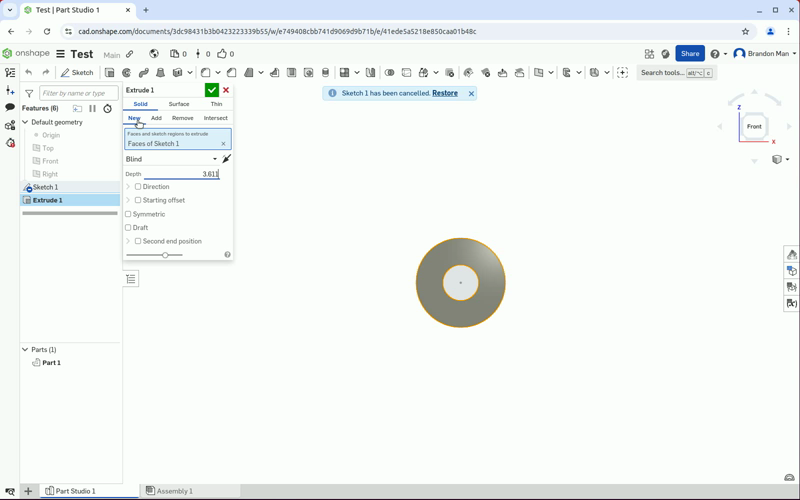
key(enter)
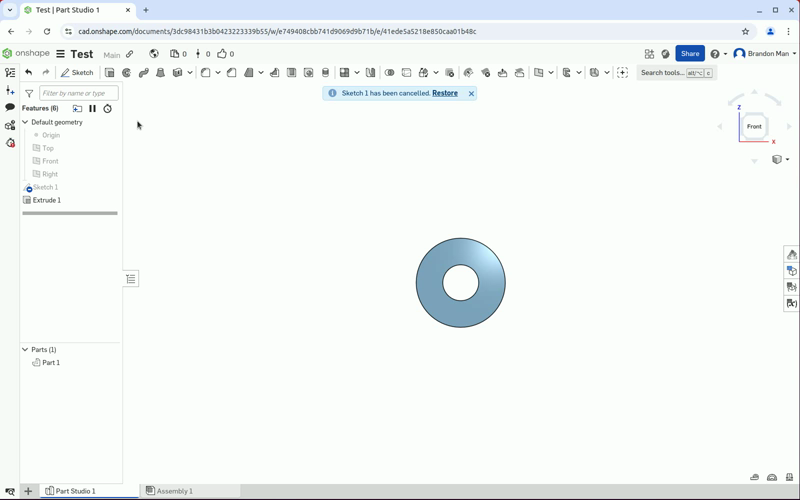
key(shift+h)
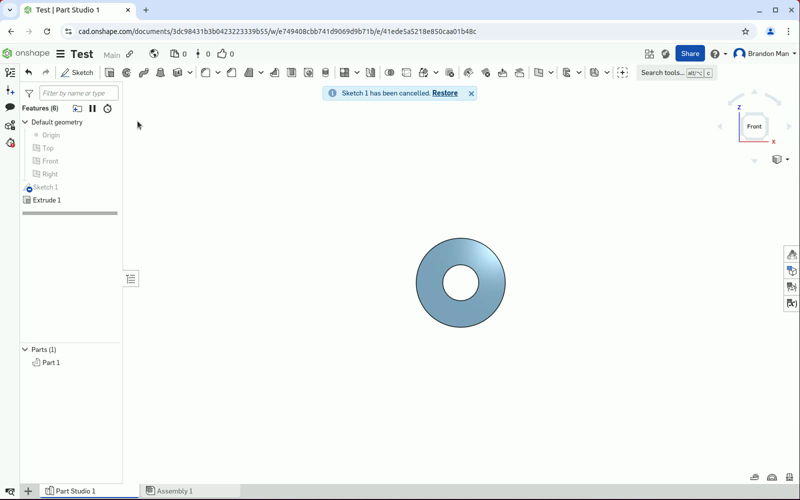
key(shift+h)
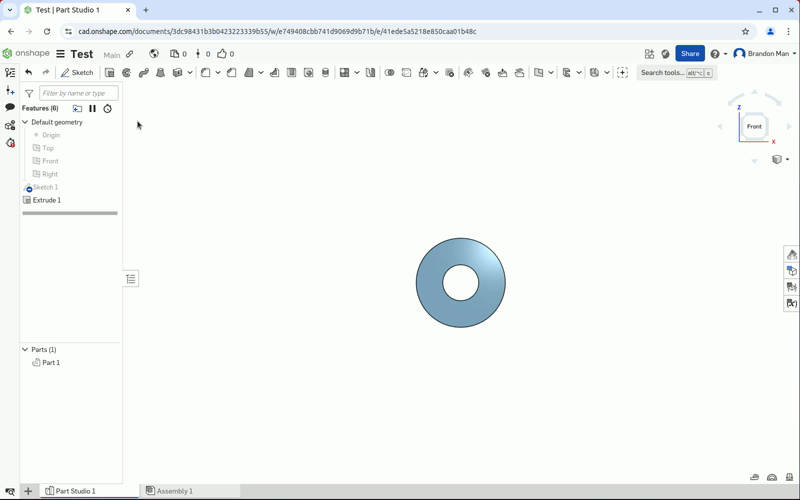
mouse_move(73, 189)
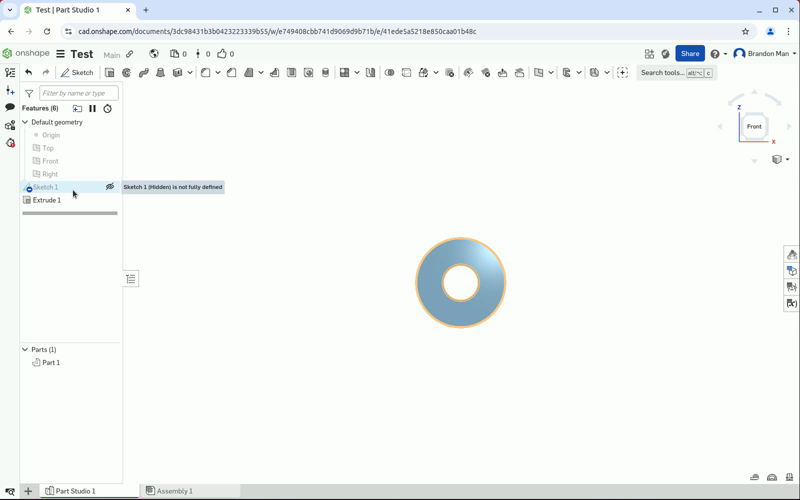
click(73, 189)
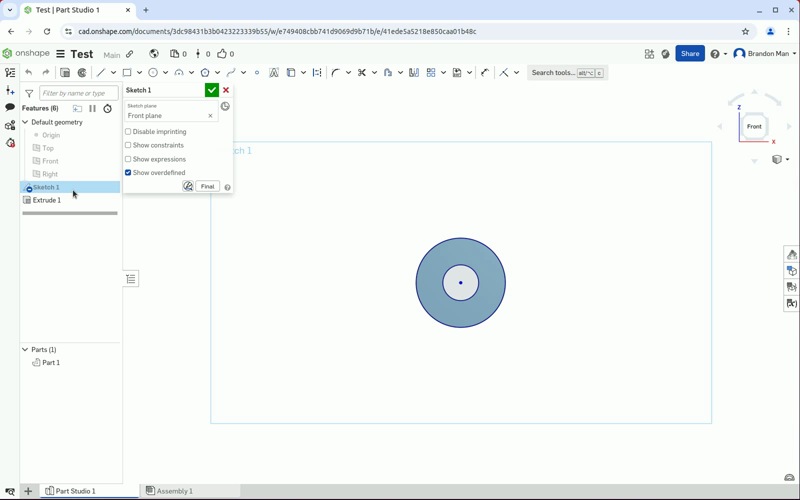
mouse_move(229, 92)
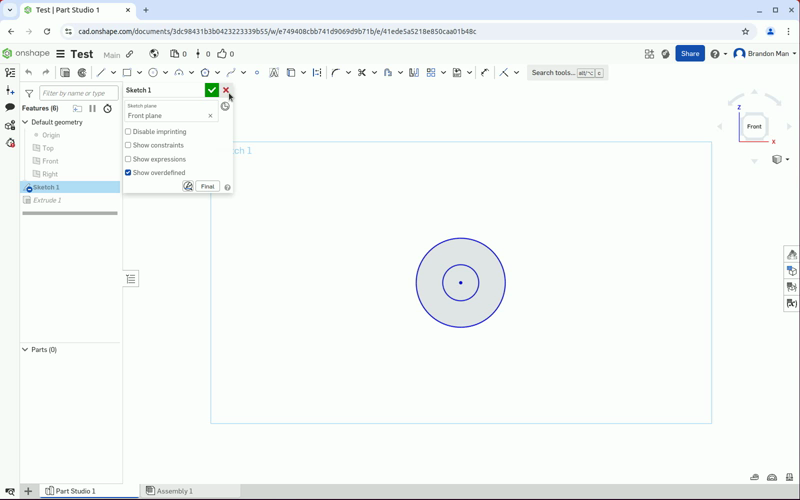
click(229, 92)
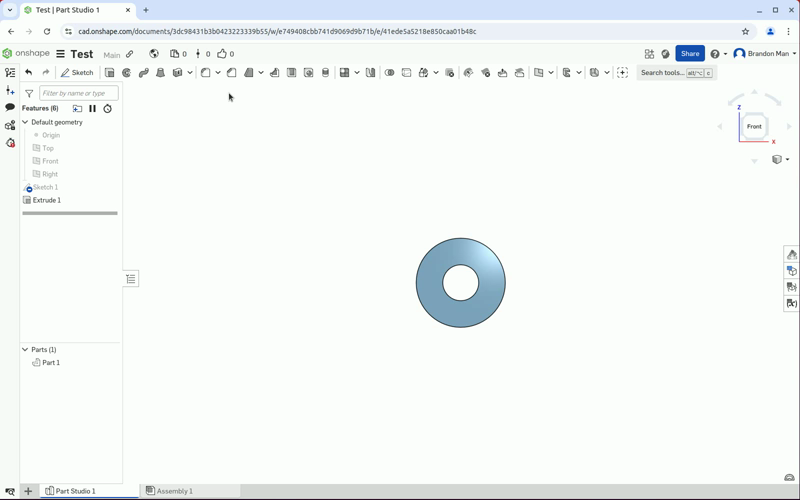
mouse_move(541, 75)
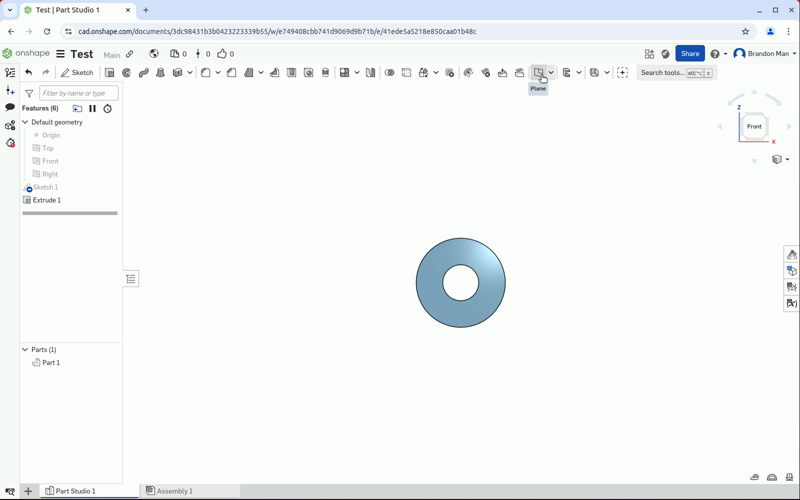
click(541, 75)
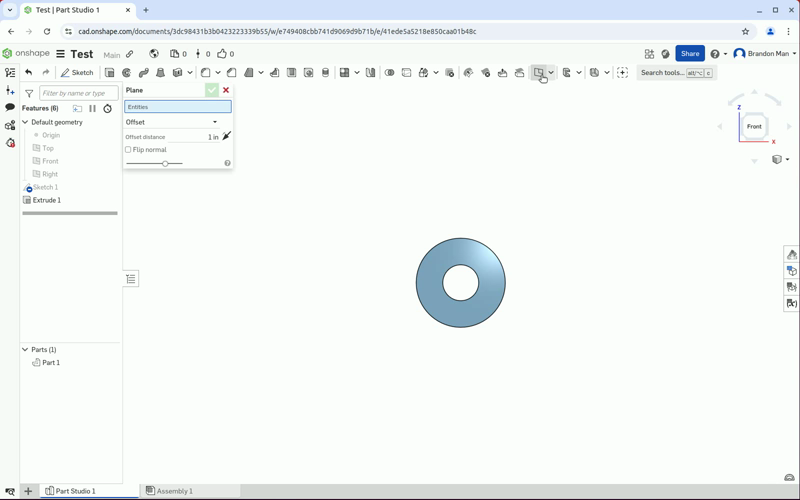
mouse_move(73, 163)
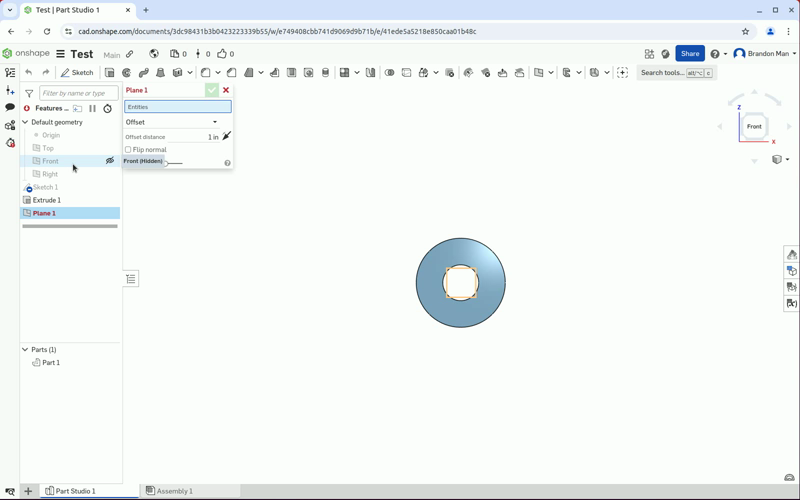
click(73, 163)
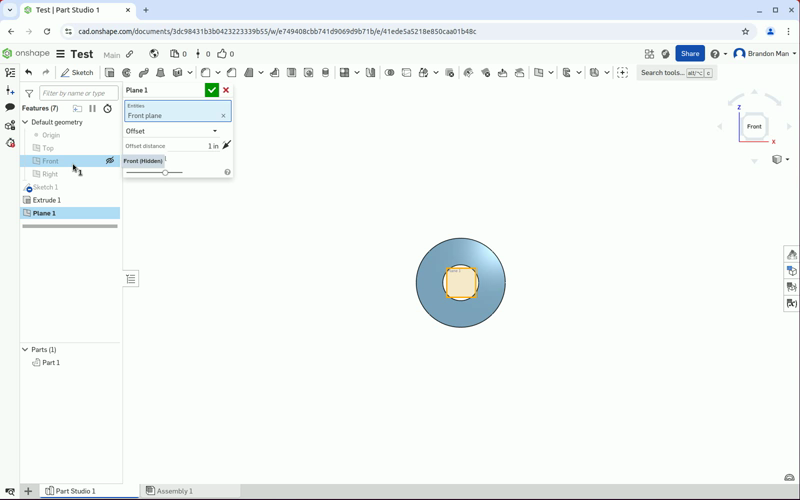
key(tab, 2)
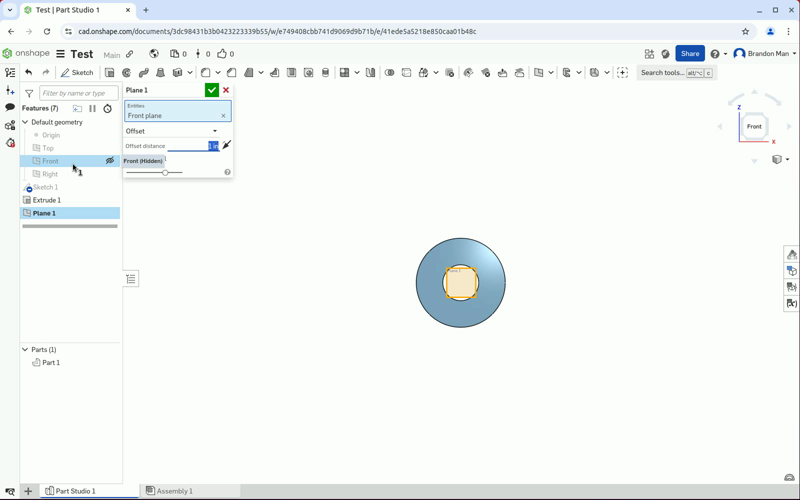
text(3.605)
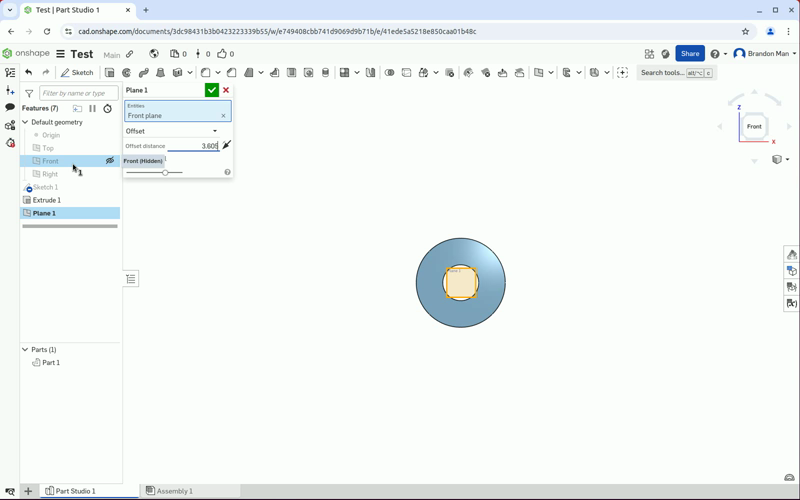
key(enter, 2)
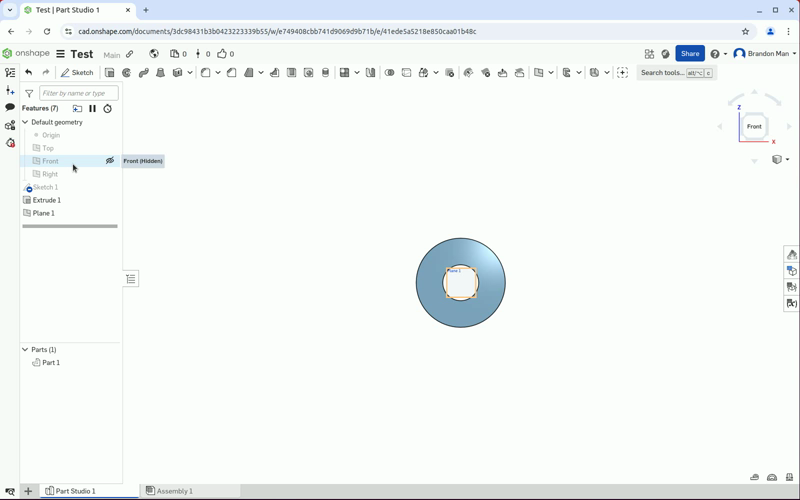
key(shift+s)
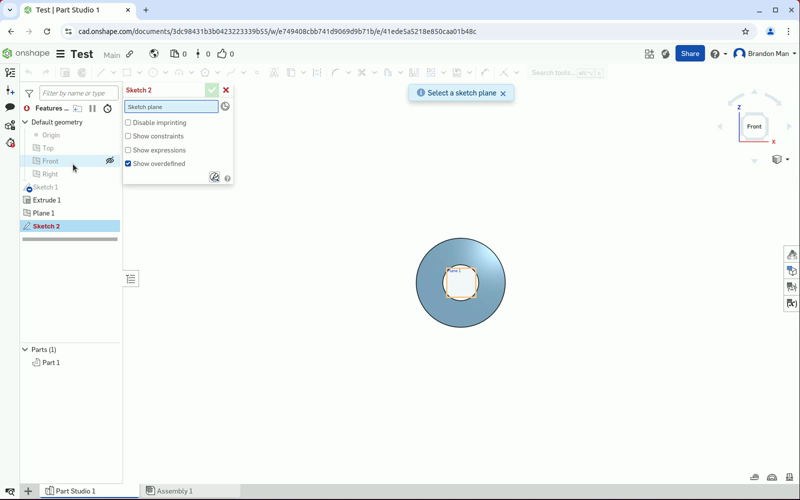
mouse_move(73, 215)
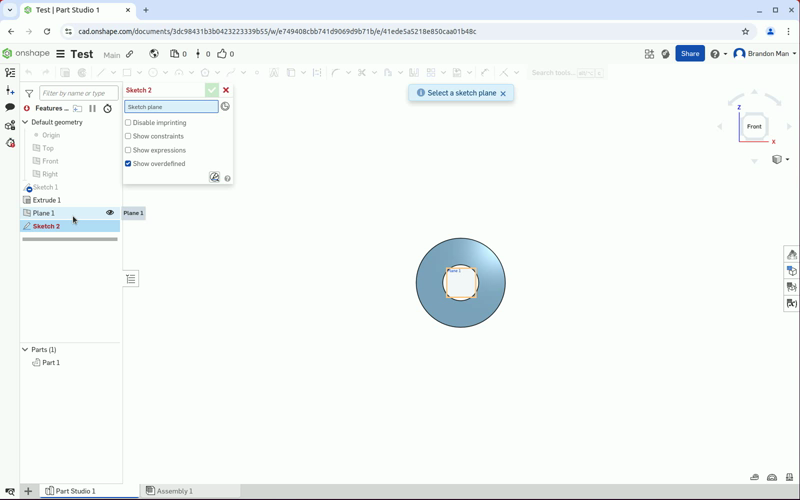
click(73, 215)
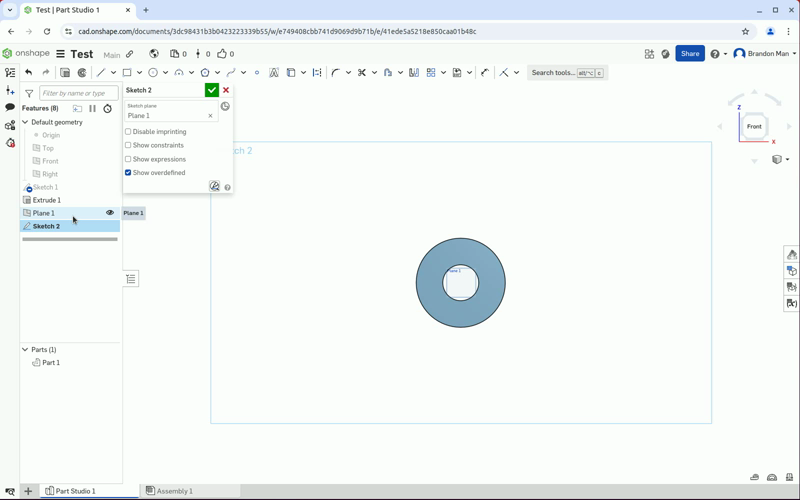
mouse_move(73, 352)
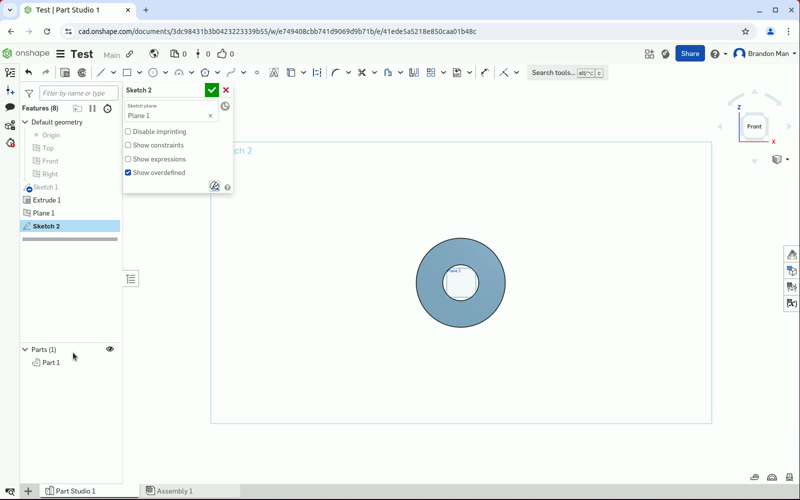
key(y)
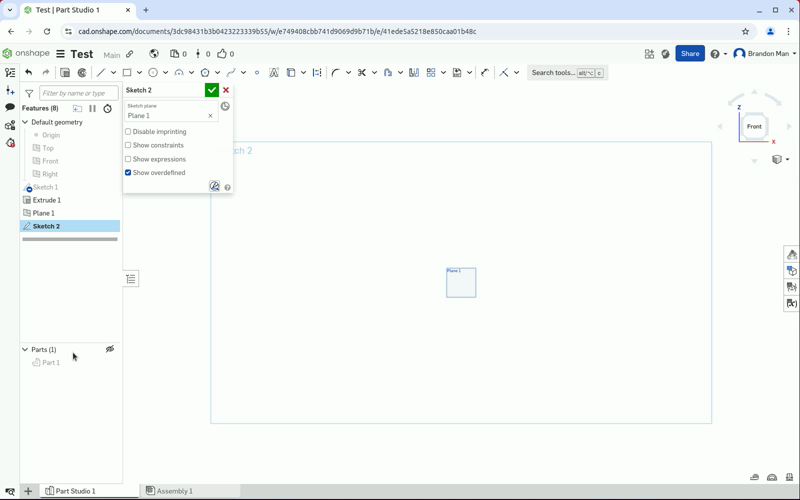
key(c)
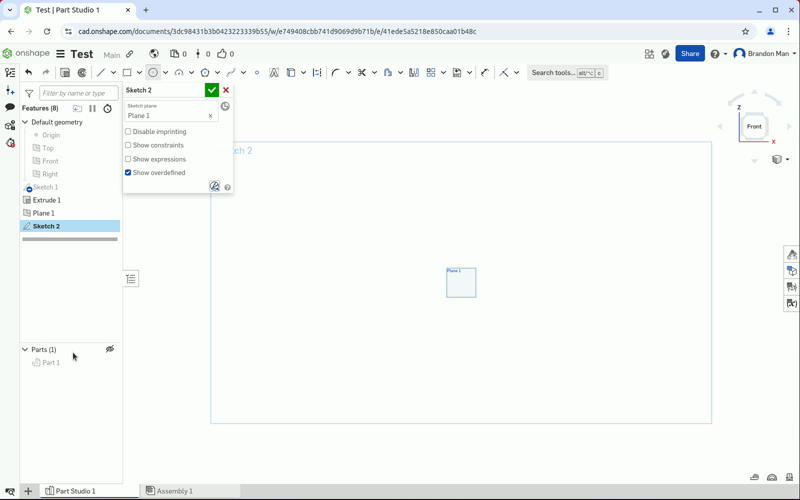
key_down(shift)
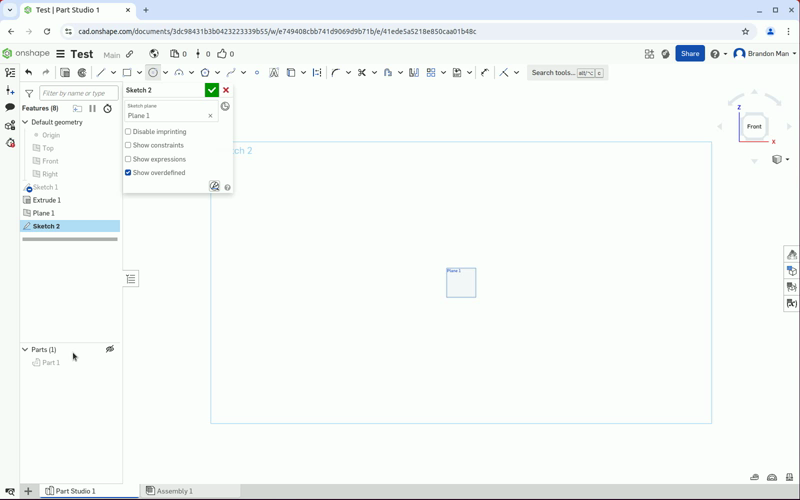
mouse_move(460, 282)
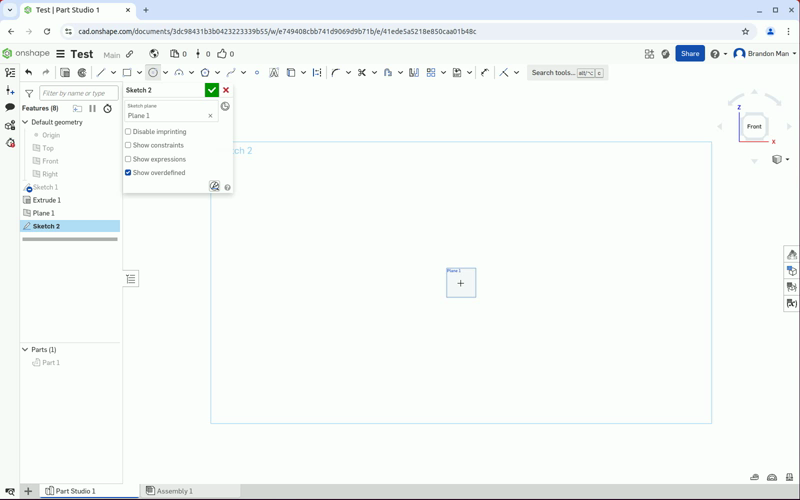
click(460, 282)
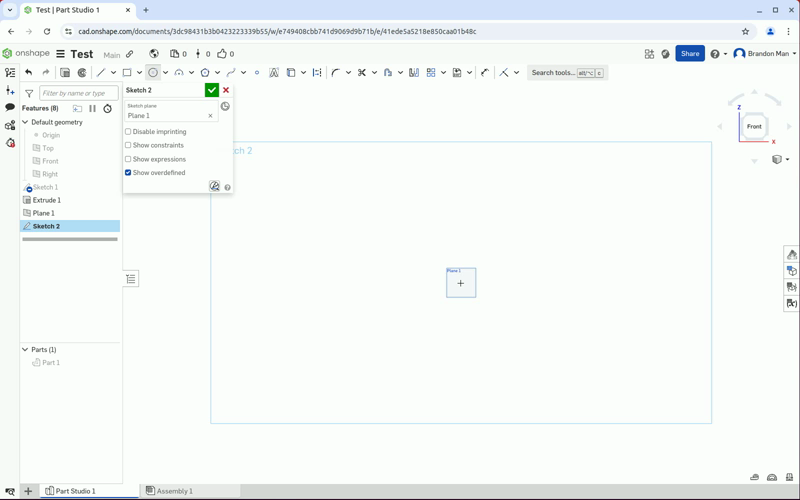
key_up(shift)
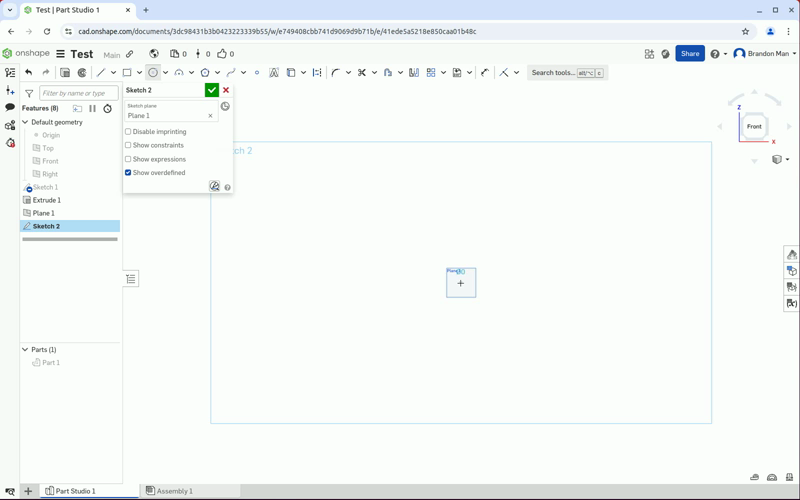
mouse_move(492, 282)
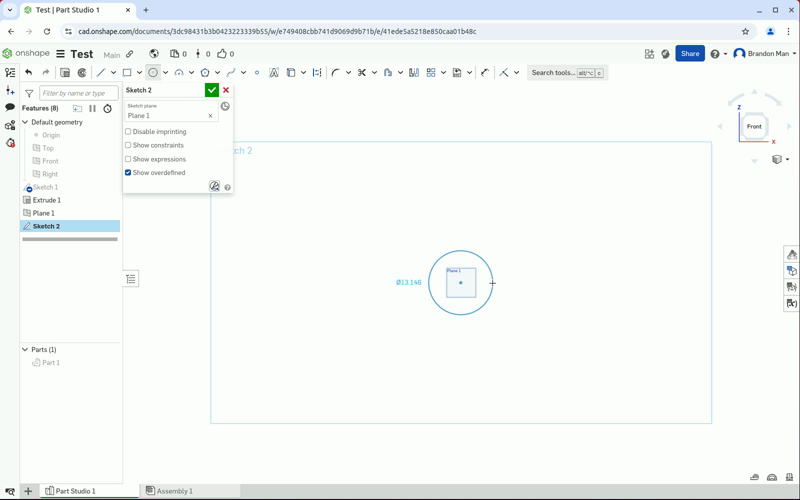
click(492, 282)
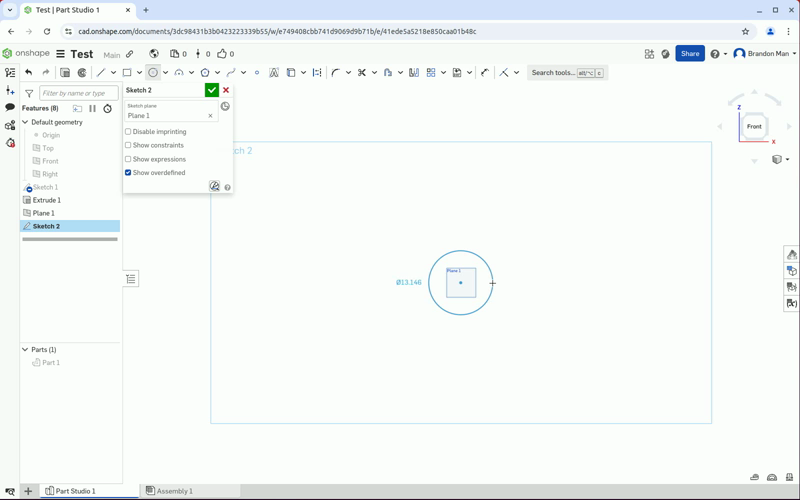
key(esc)
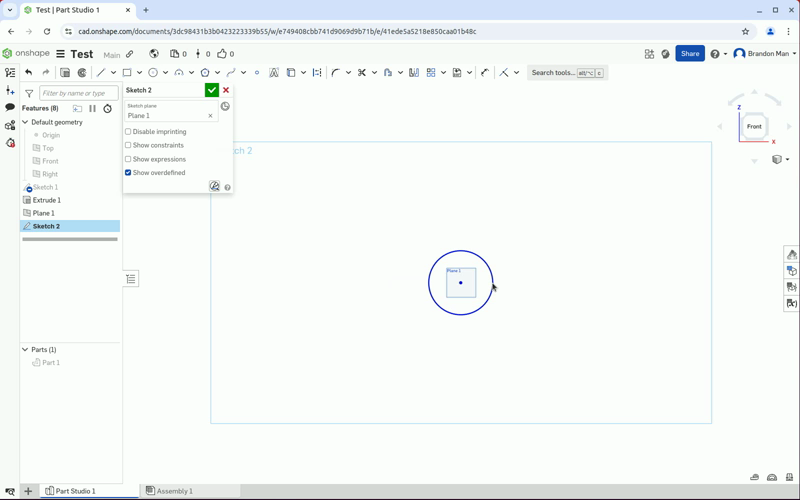
key(c)
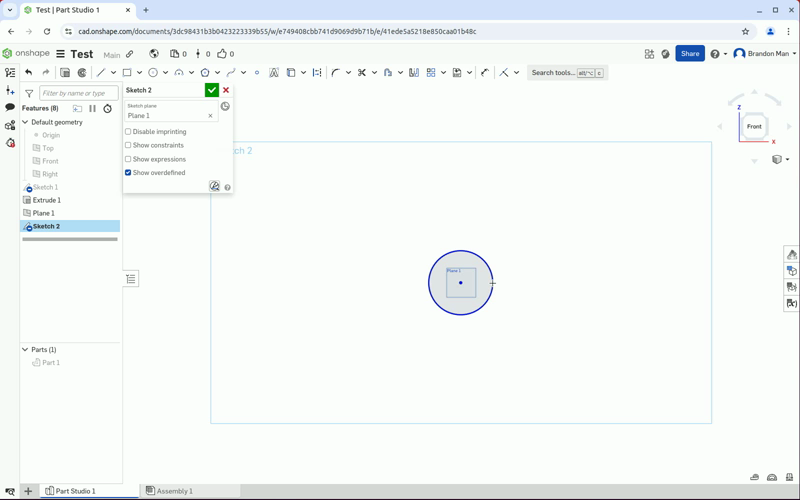
key_down(shift)
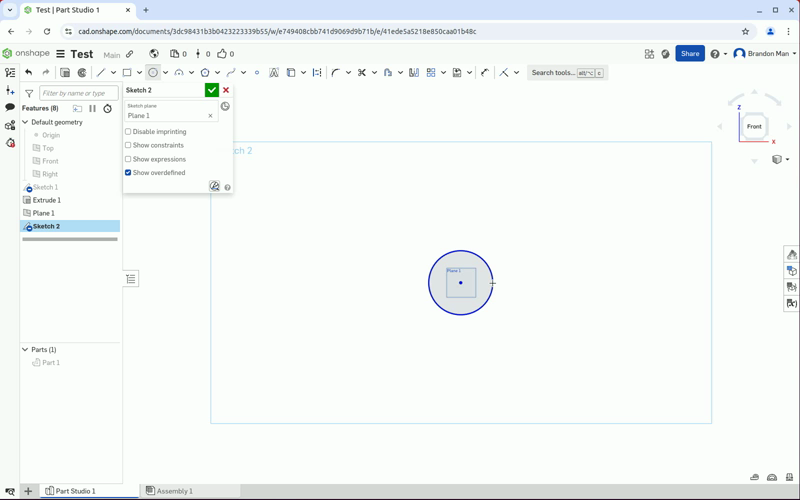
mouse_move(460, 282)
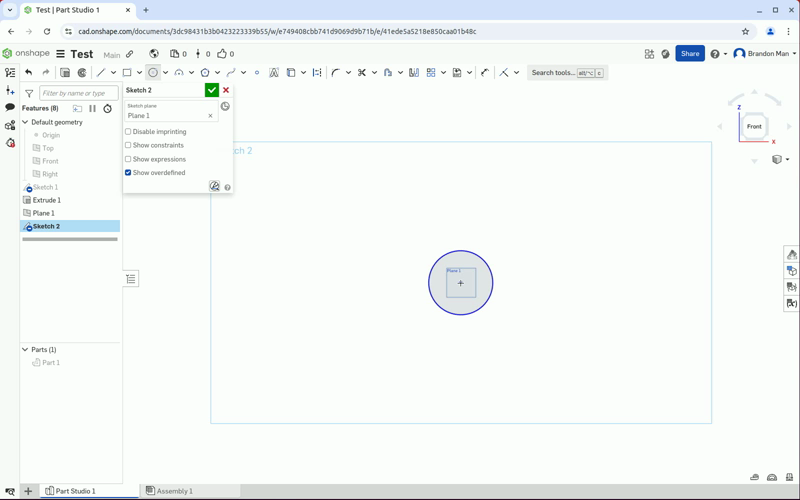
click(460, 282)
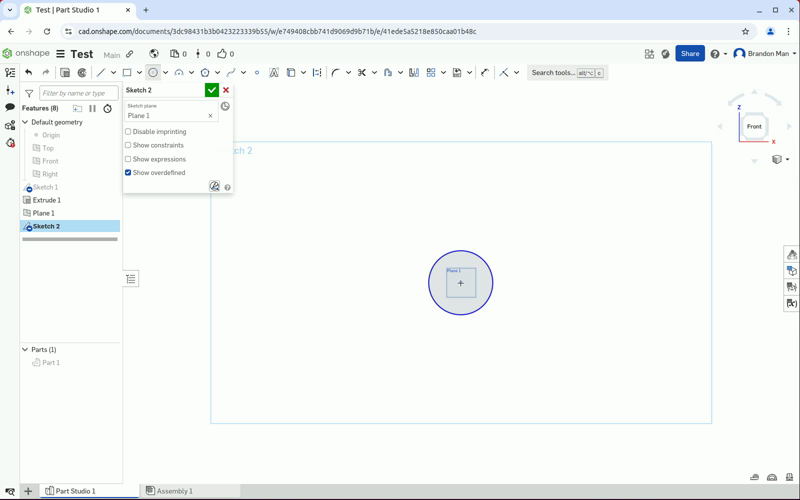
key_up(shift)
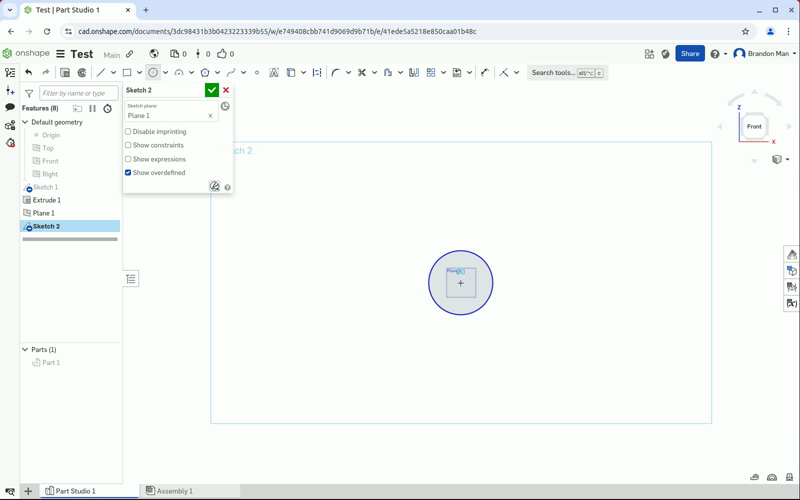
mouse_move(478, 282)
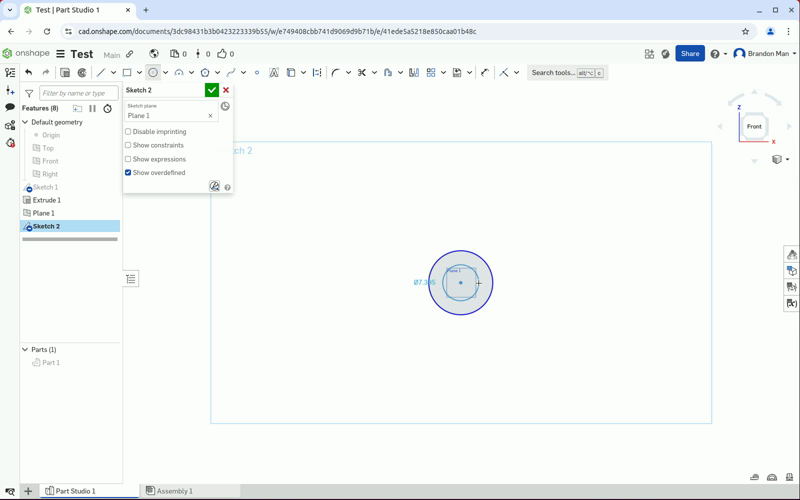
click(478, 282)
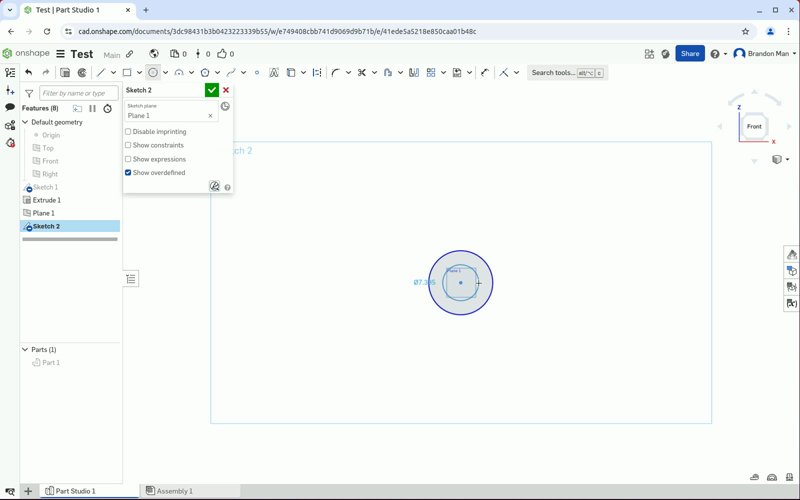
key(esc)
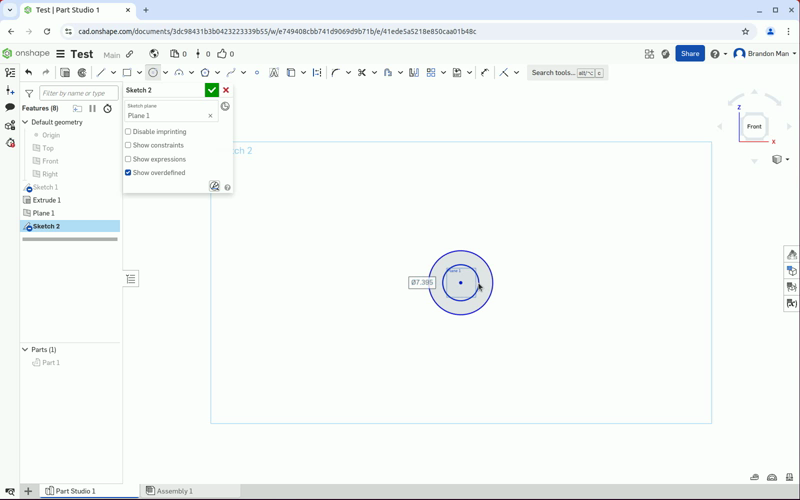
mouse_move(465, 310)
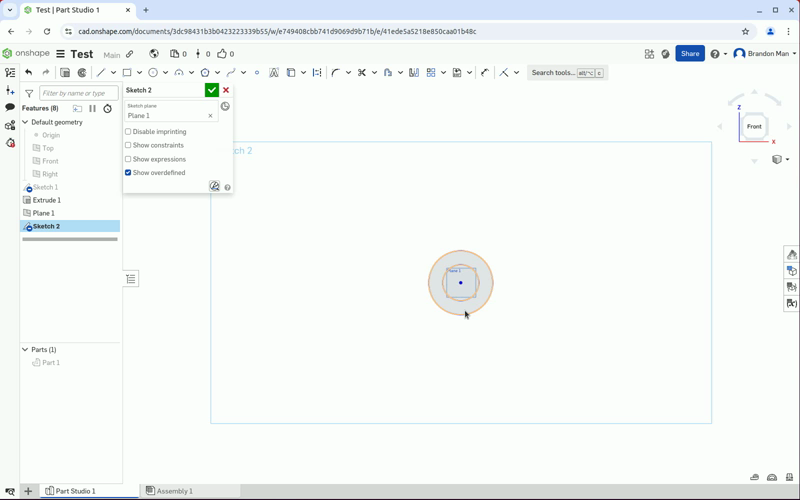
click(465, 310)
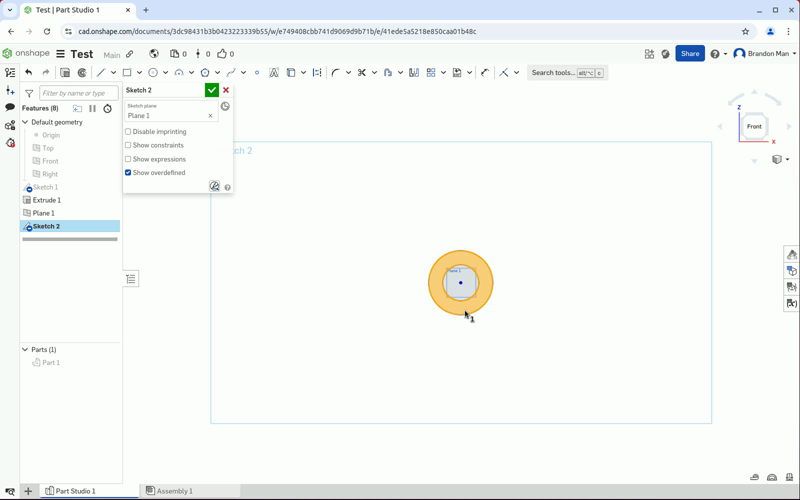
mouse_move(73, 352)
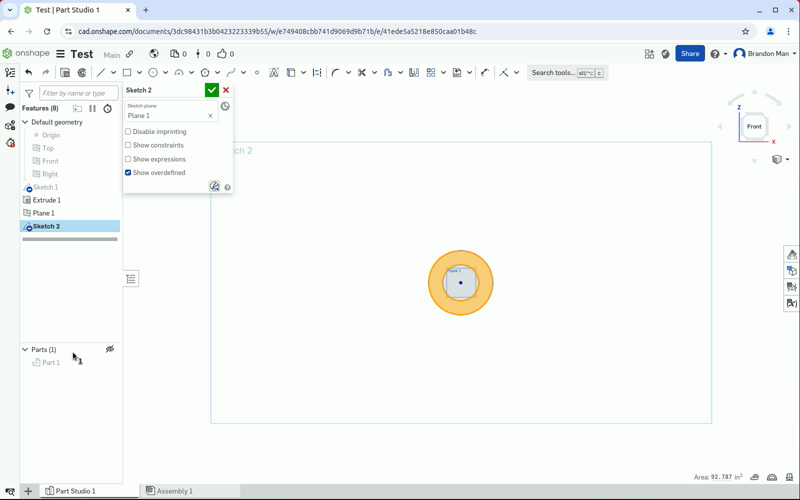
key(shift+y)
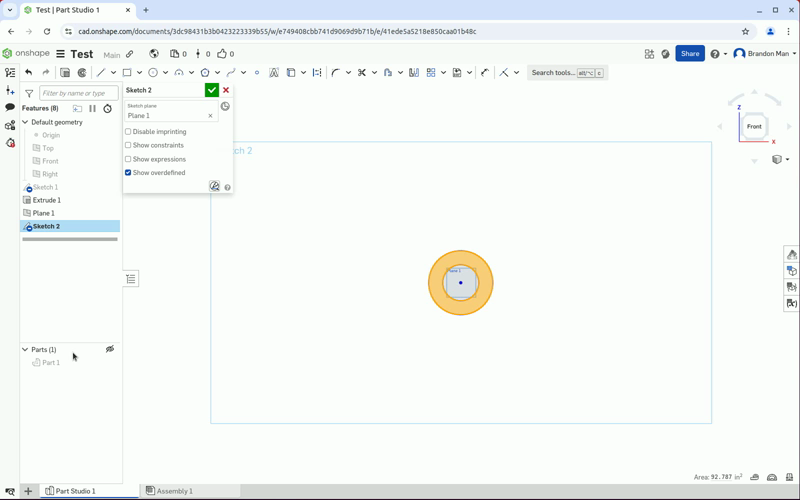
key(shift+e)
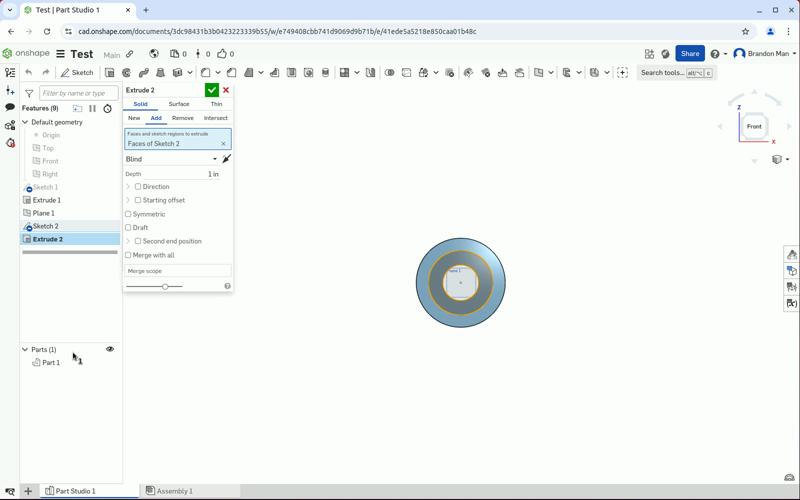
mouse_move(143, 106)
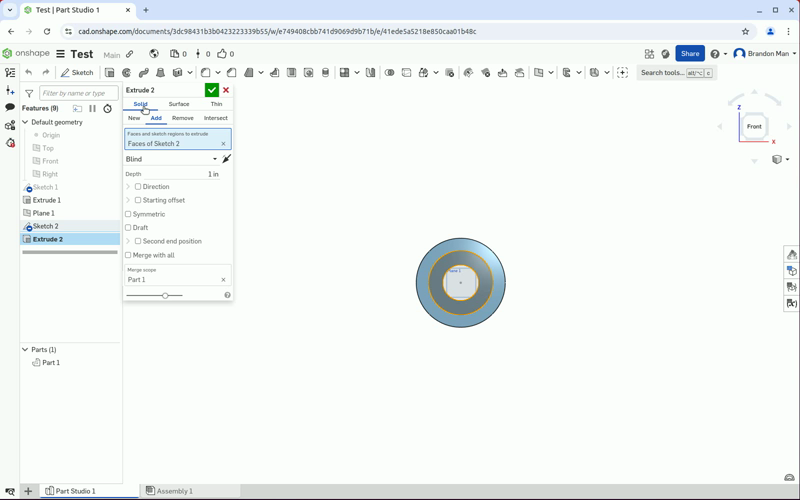
click(143, 106)
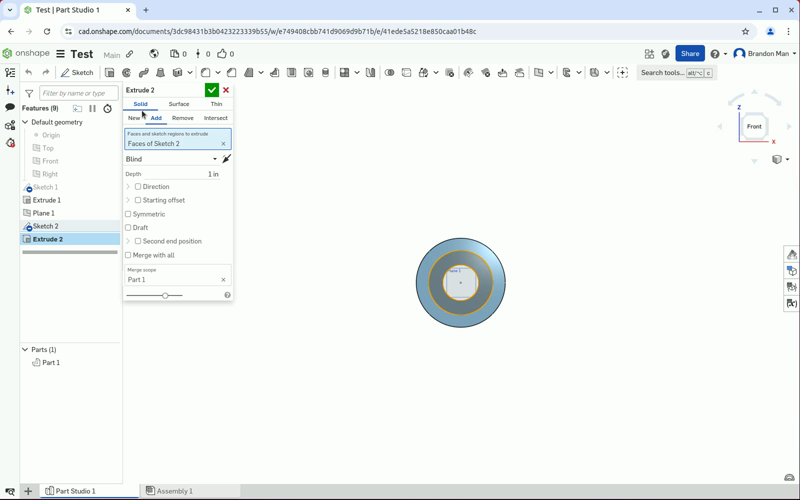
mouse_move(137, 120)
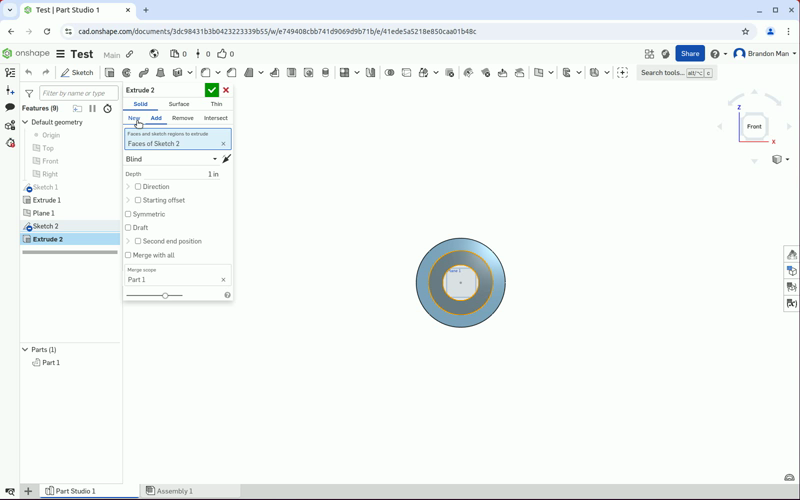
click(137, 120)
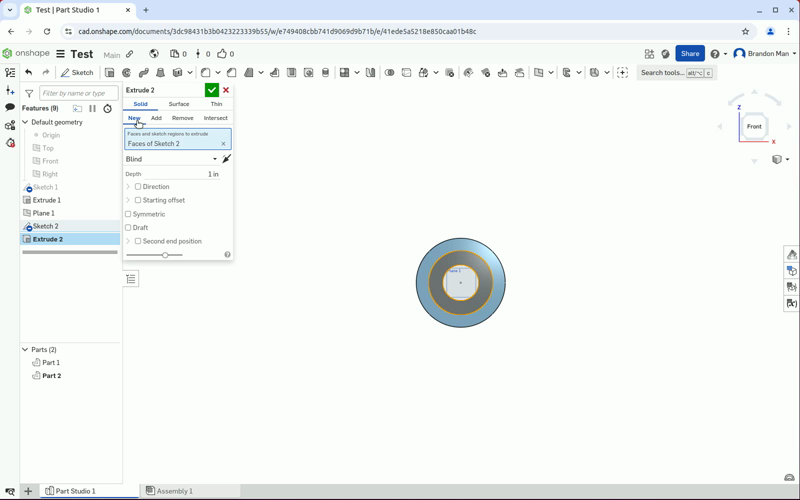
key(tab, 4)
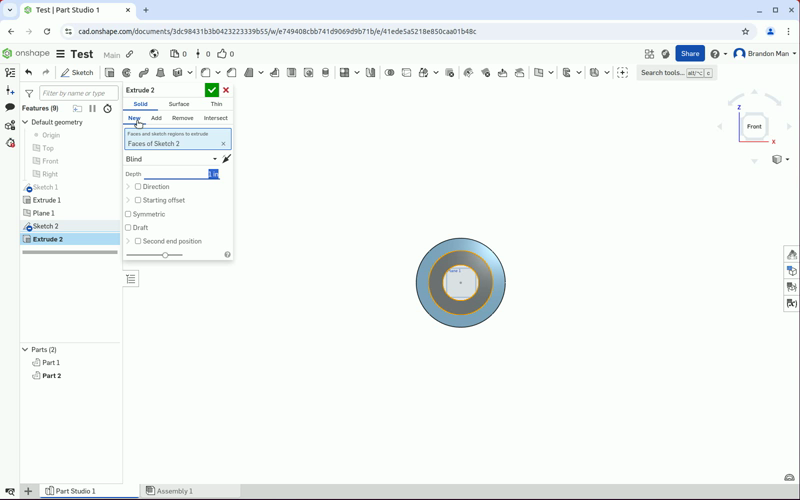
text(1.204)
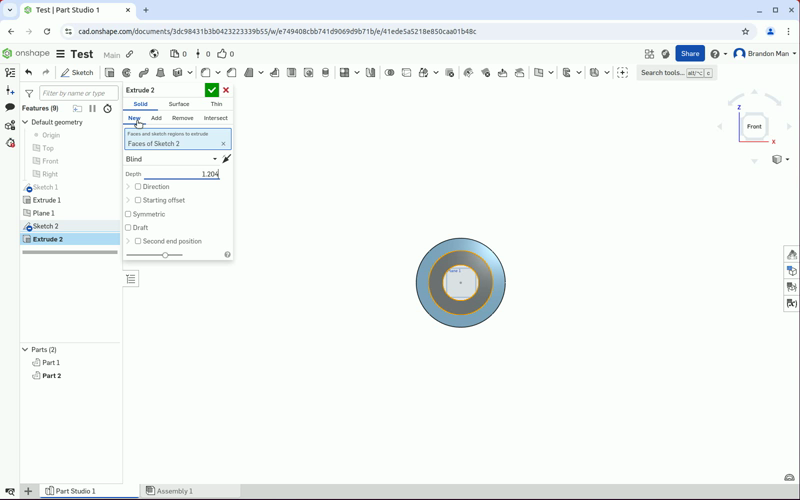
key(enter)
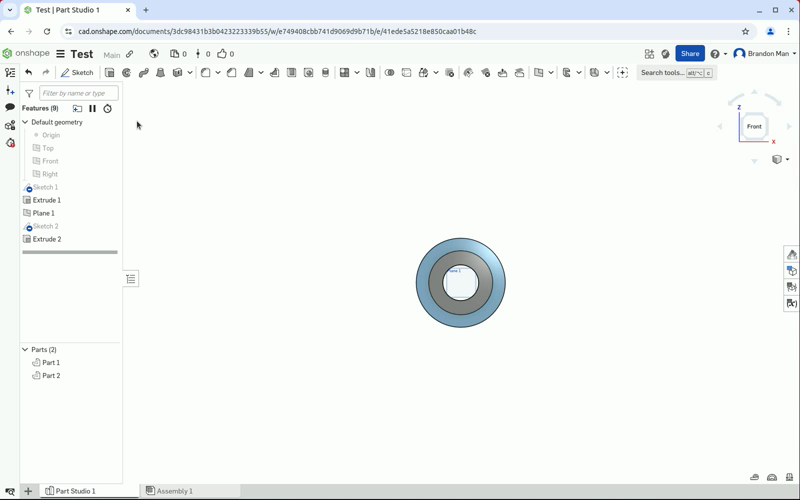
key(shift+h)
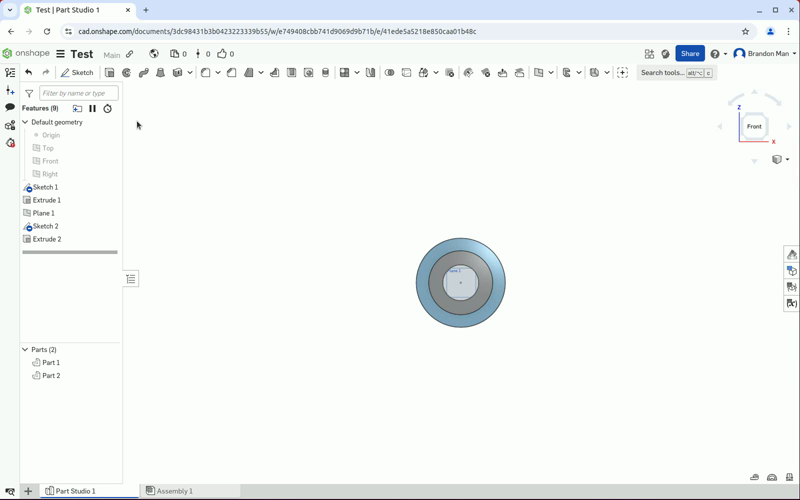
key(shift+h)
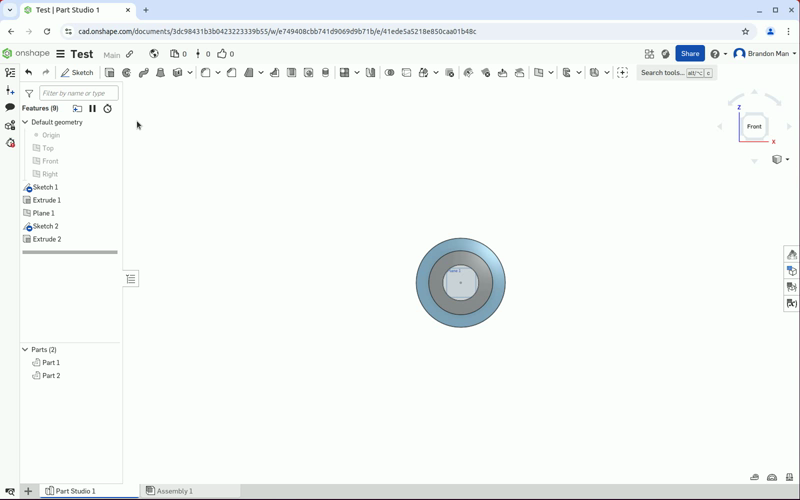
key(shift+7)
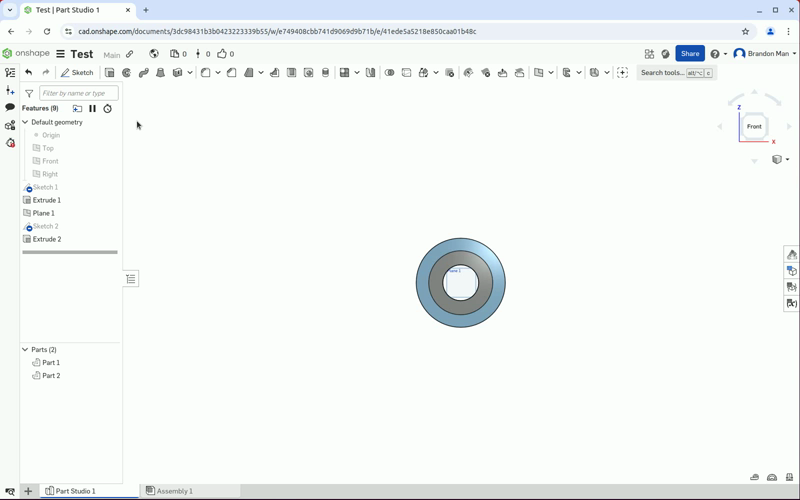
key(left, 2)
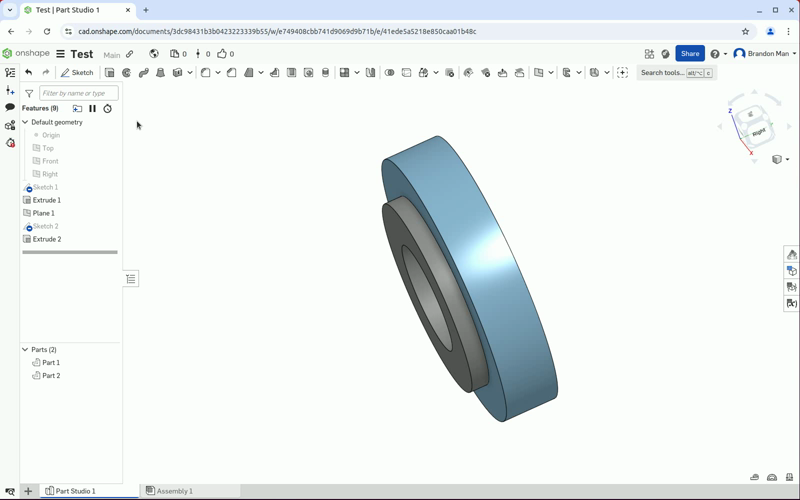
key(down, 2)
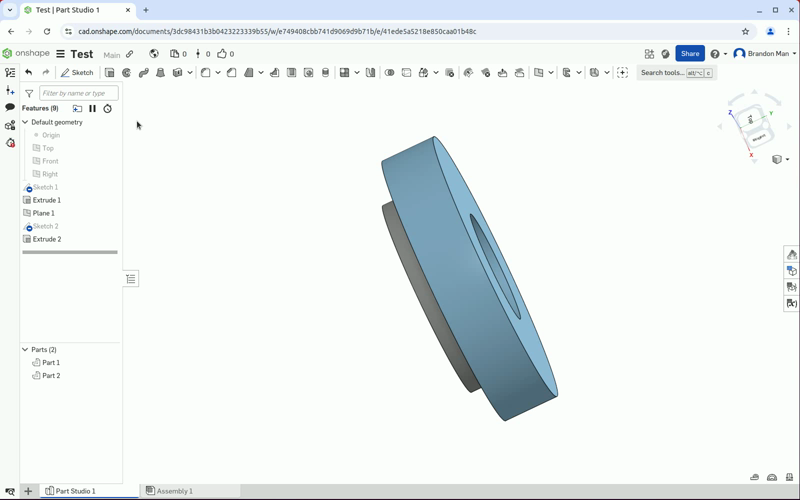
key(up, 2)
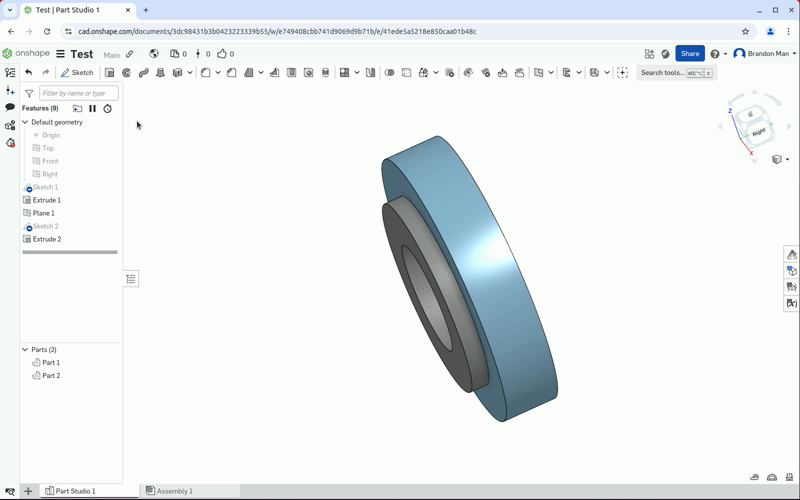
key(right, 2)
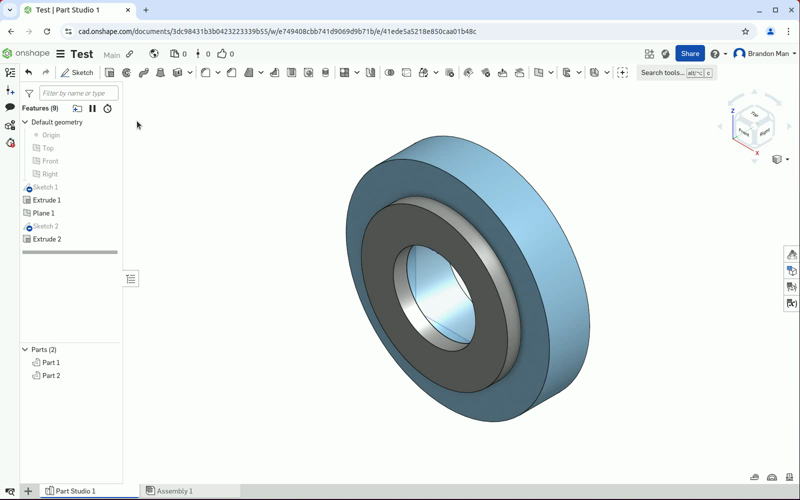
mouse_move(73, 189)
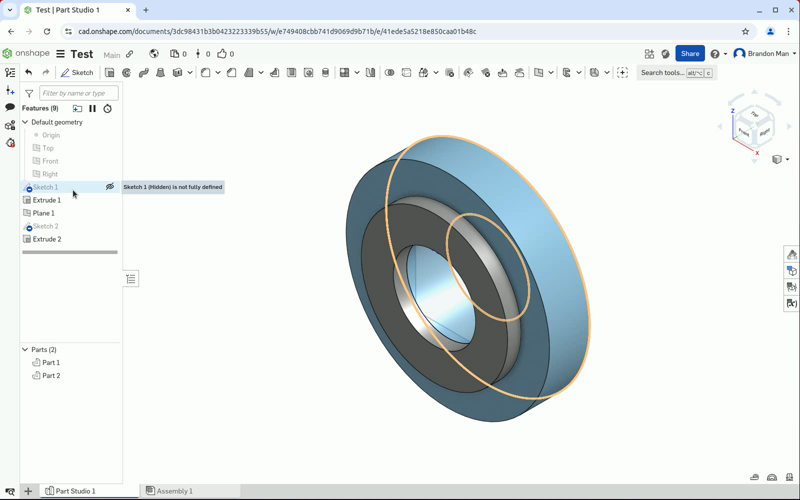
click(73, 189)